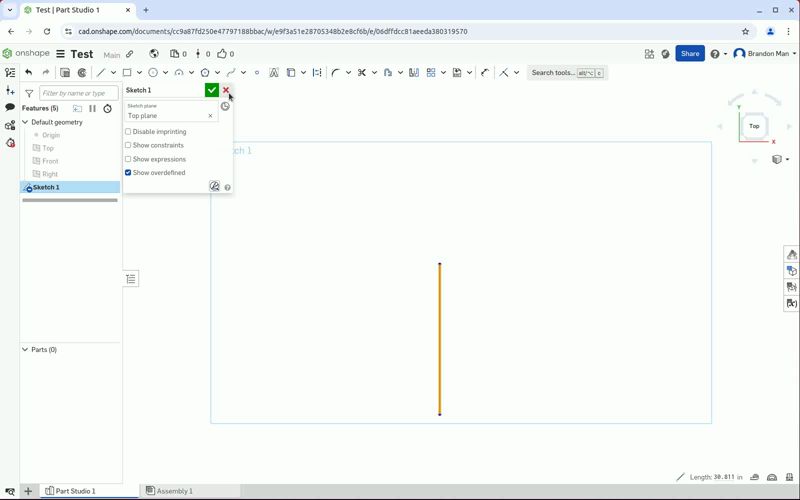
key(shift+h)
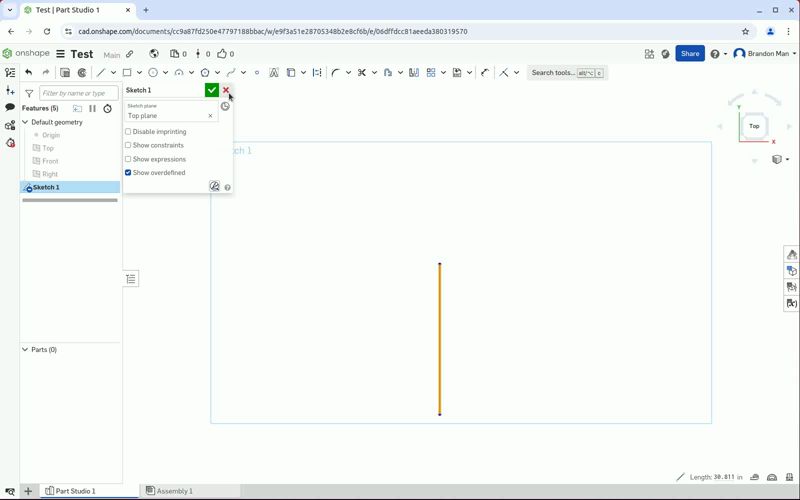
key(shift+s)
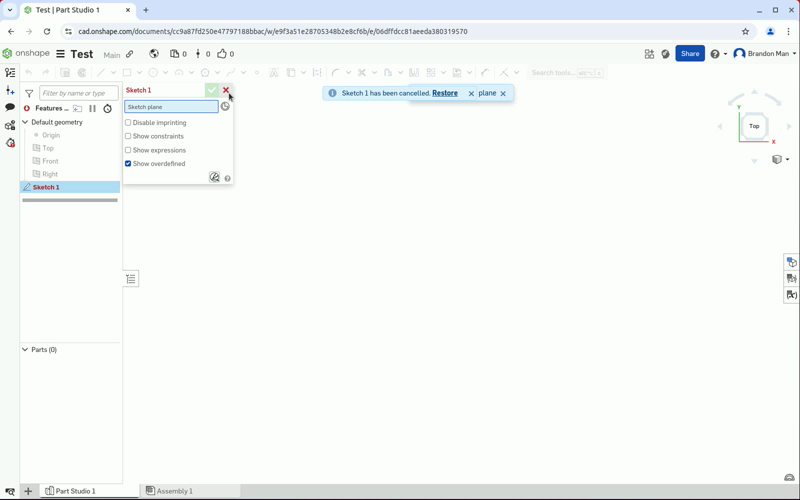
mouse_move(73, 150)
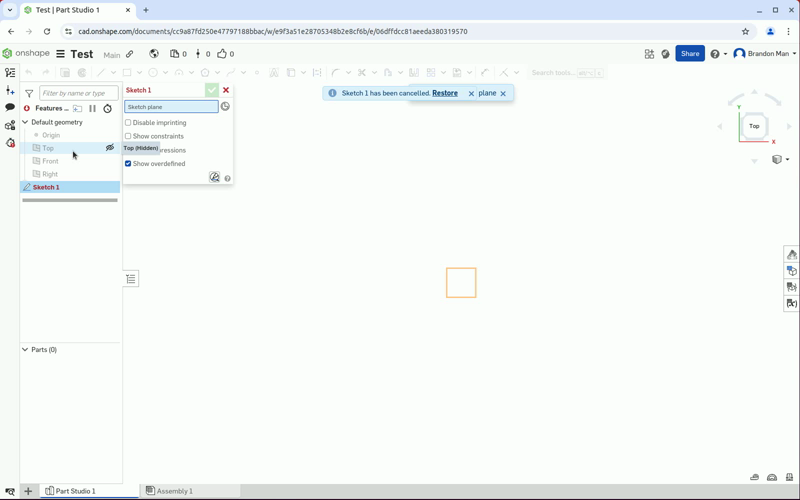
click(73, 150)
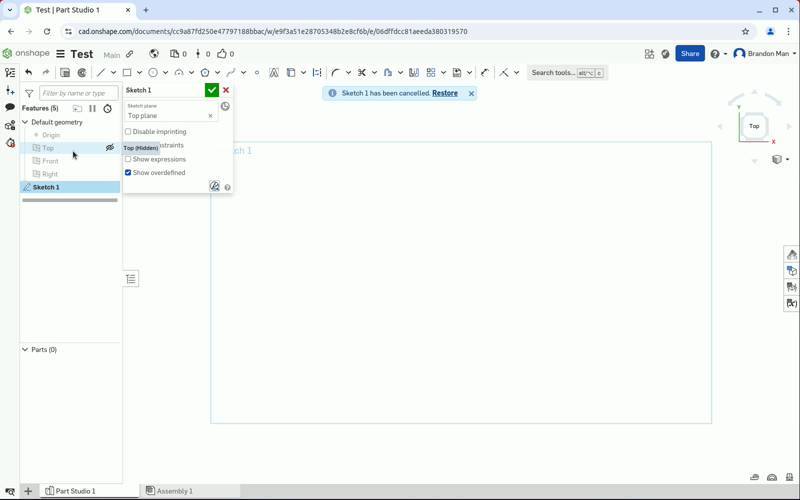
mouse_move(73, 352)
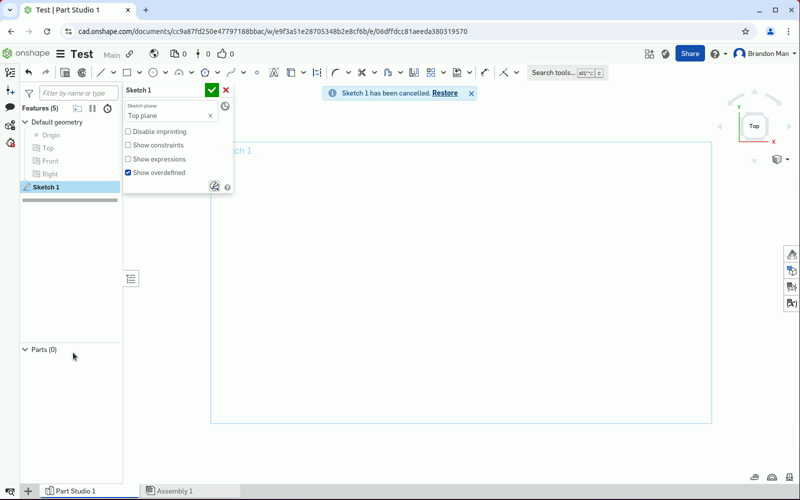
key(y)
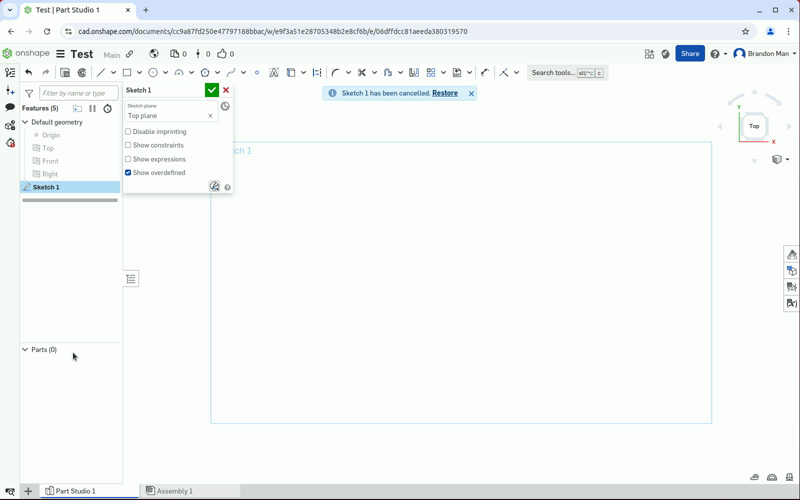
key(c)
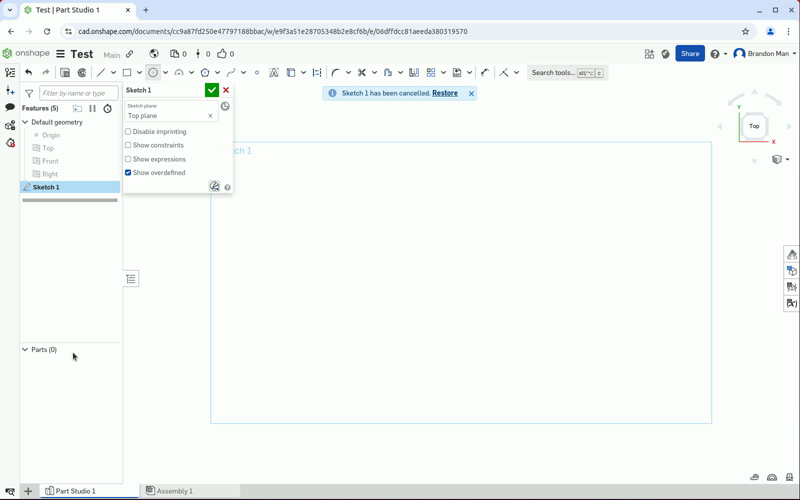
key_down(shift)
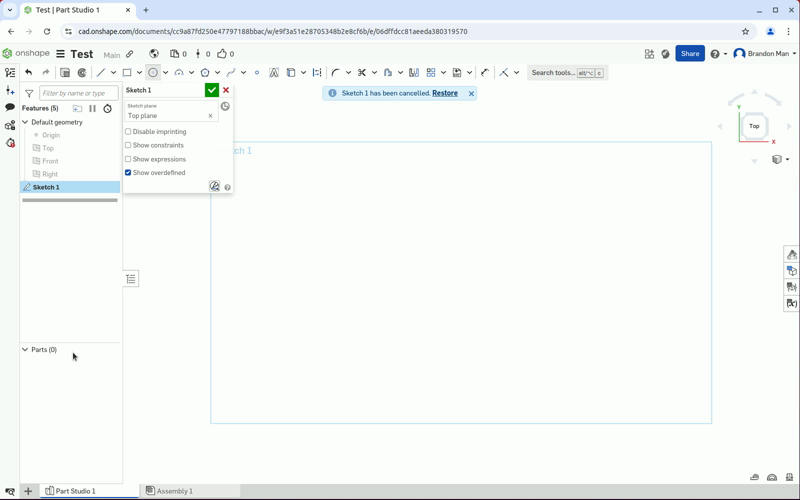
mouse_move(461, 282)
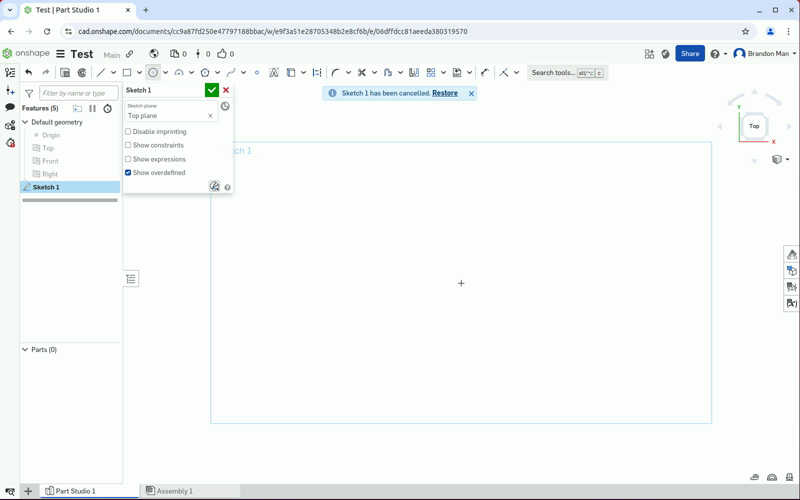
click(461, 282)
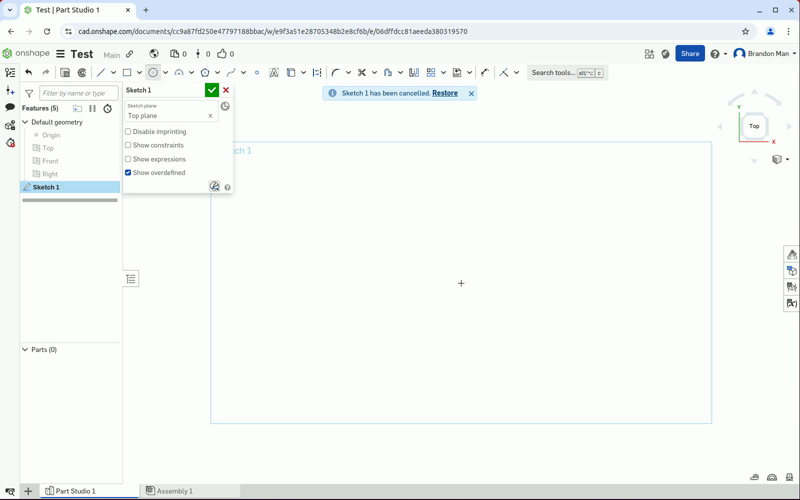
key_up(shift)
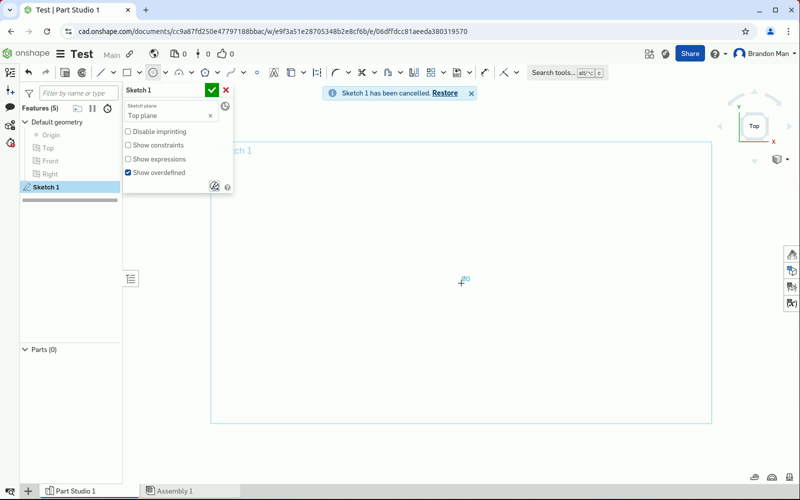
mouse_move(495, 282)
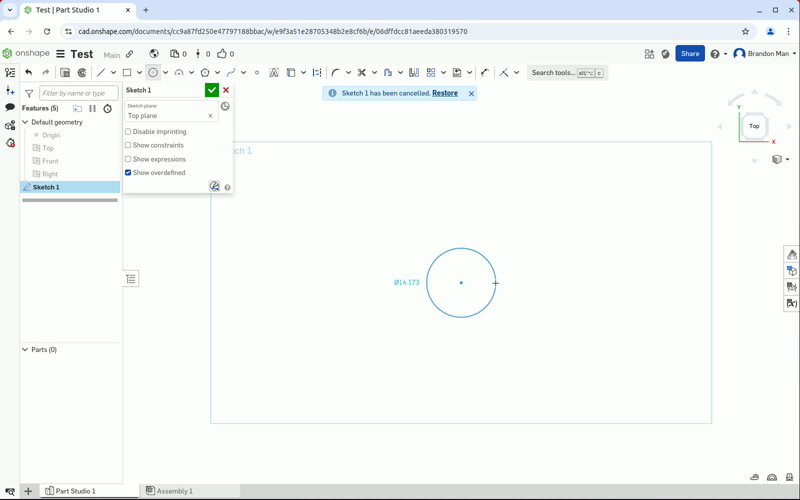
click(495, 282)
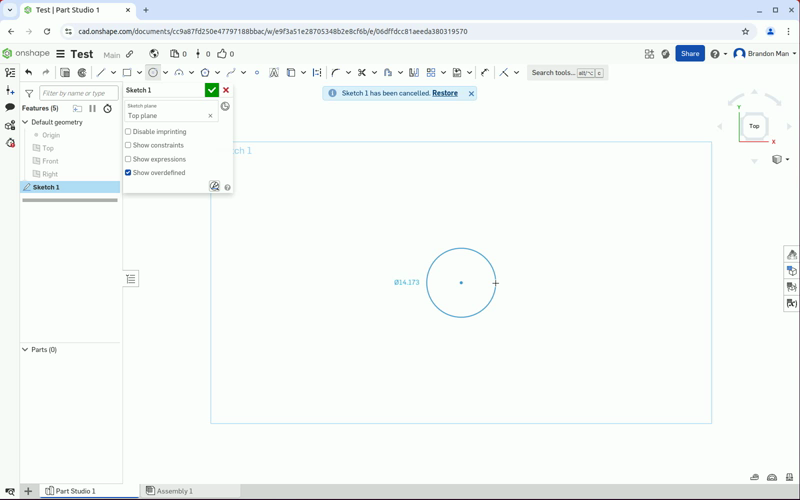
key(esc)
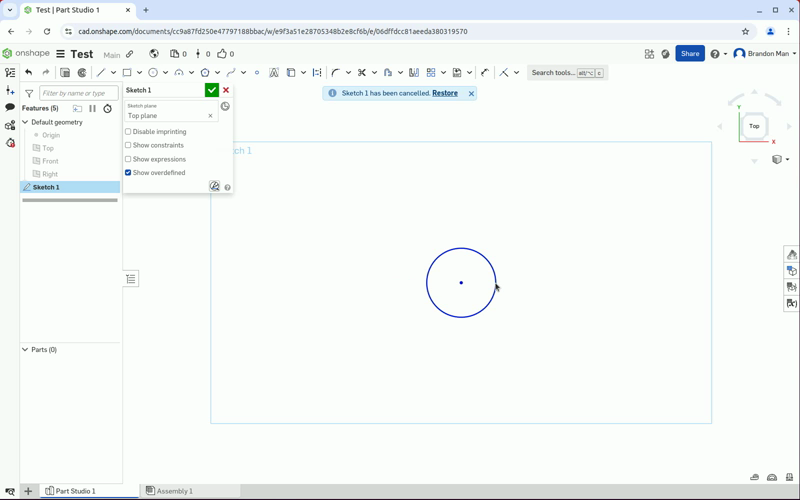
mouse_move(434, 295)
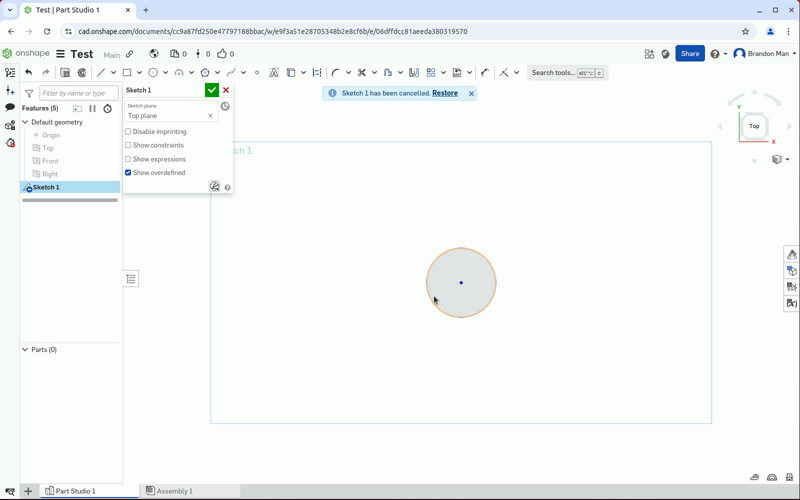
click(434, 295)
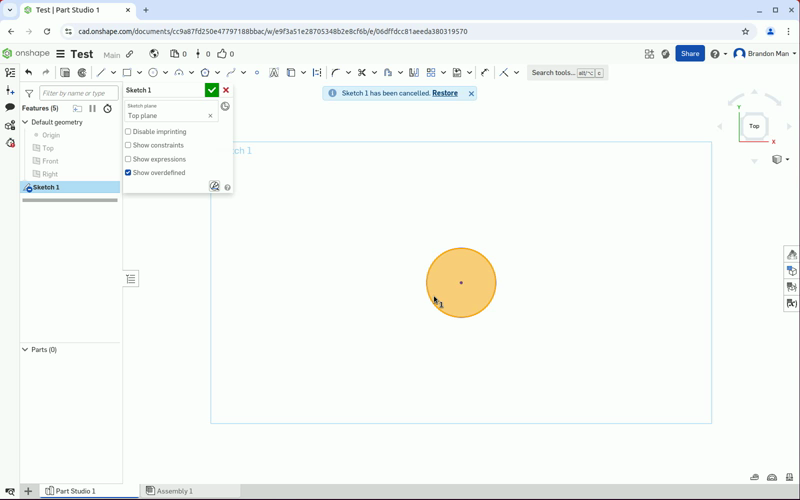
mouse_move(73, 352)
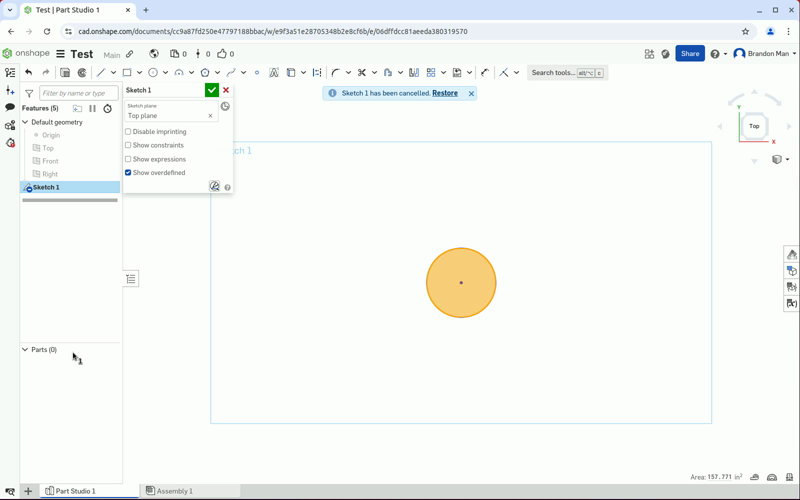
key(shift+y)
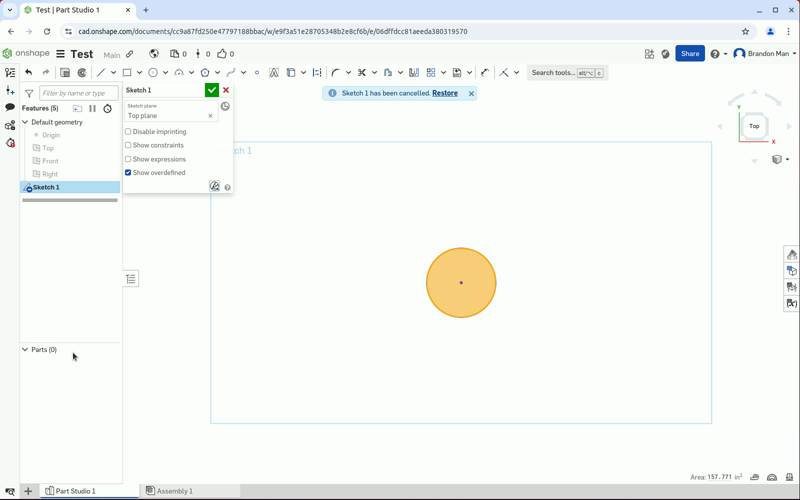
key(shift+e)
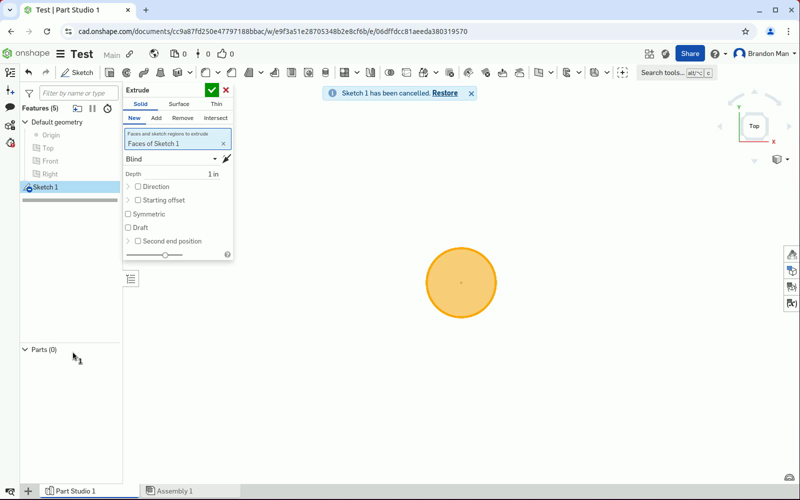
mouse_move(143, 106)
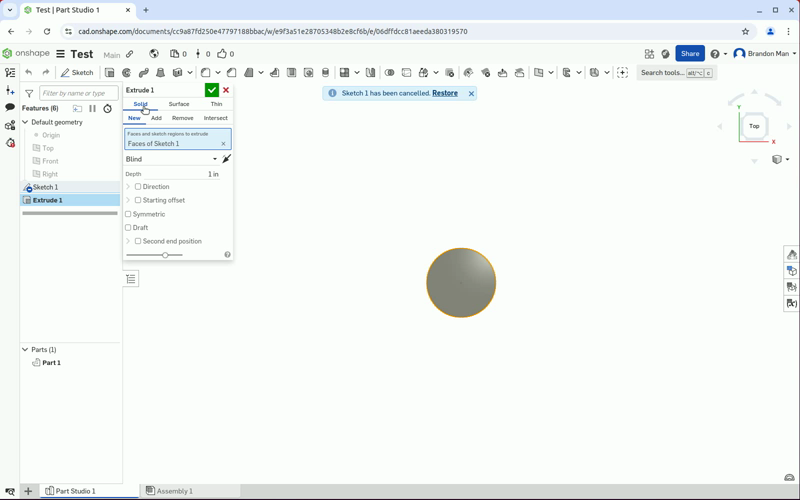
click(143, 106)
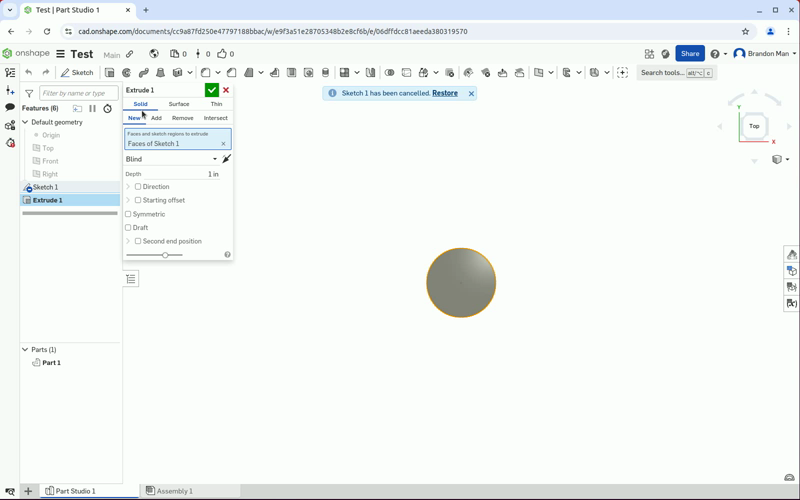
mouse_move(137, 120)
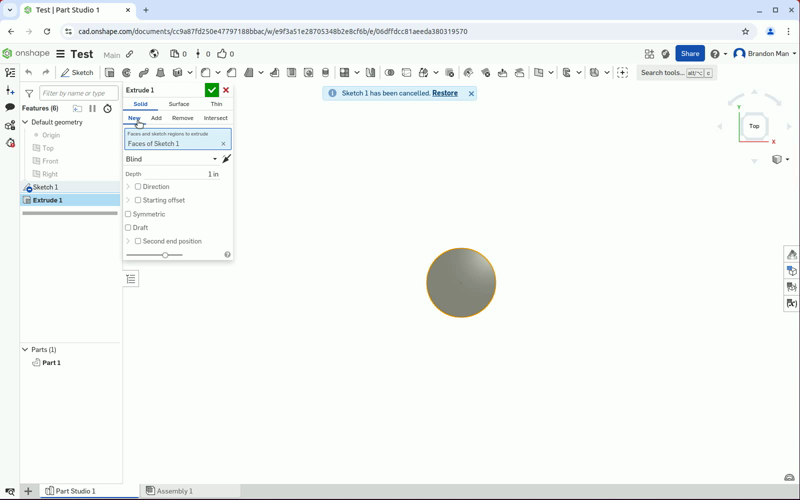
click(137, 120)
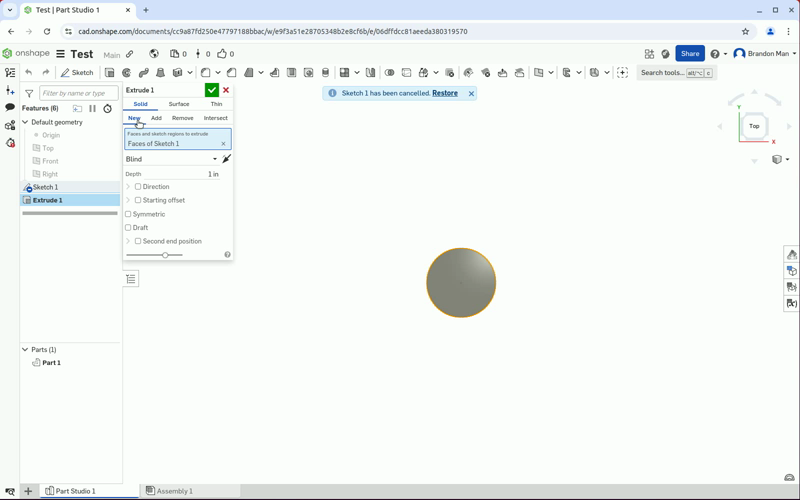
key(tab, 4)
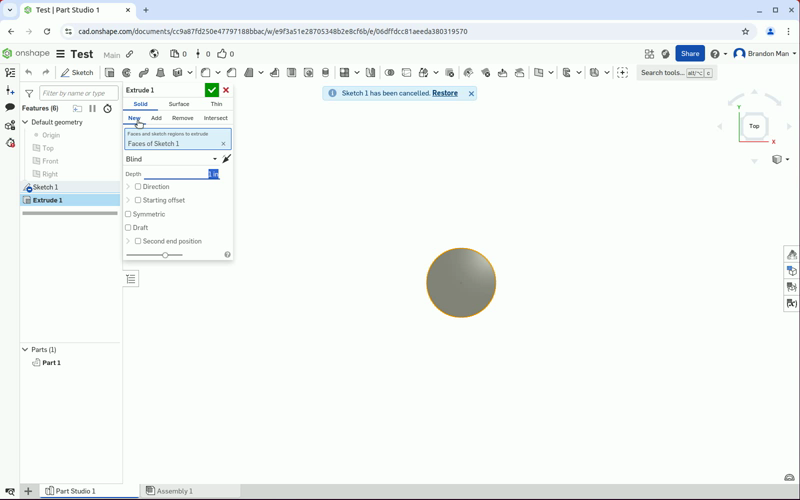
text(21.664)
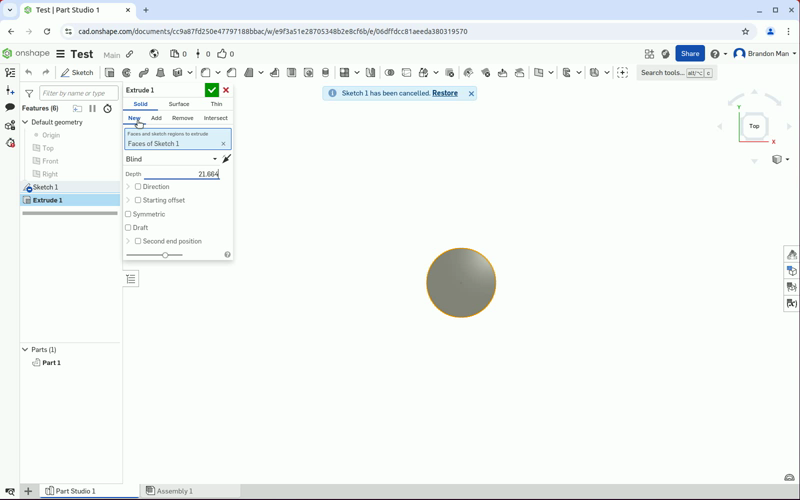
key(enter)
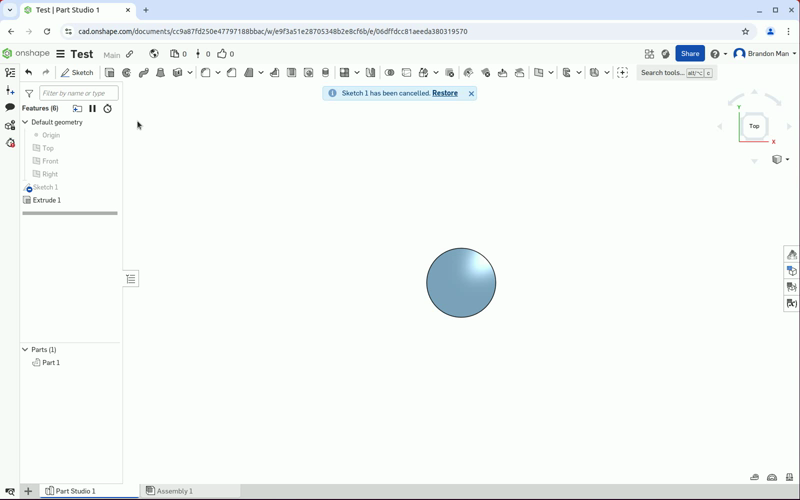
key(shift+h)
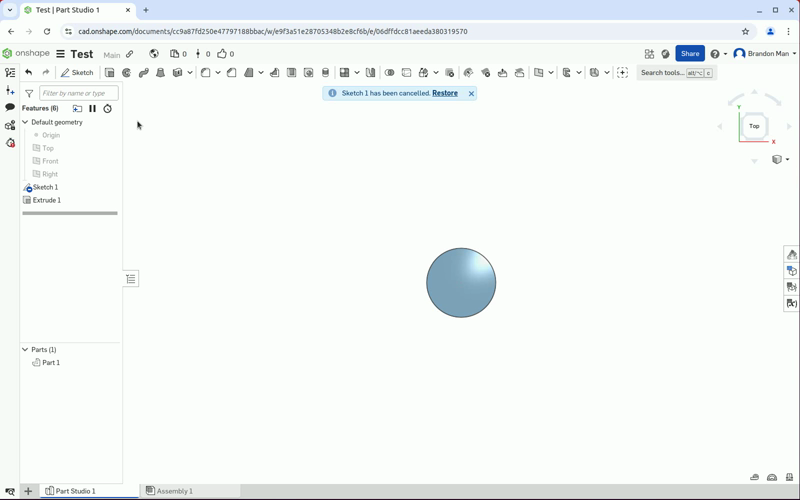
key(shift+h)
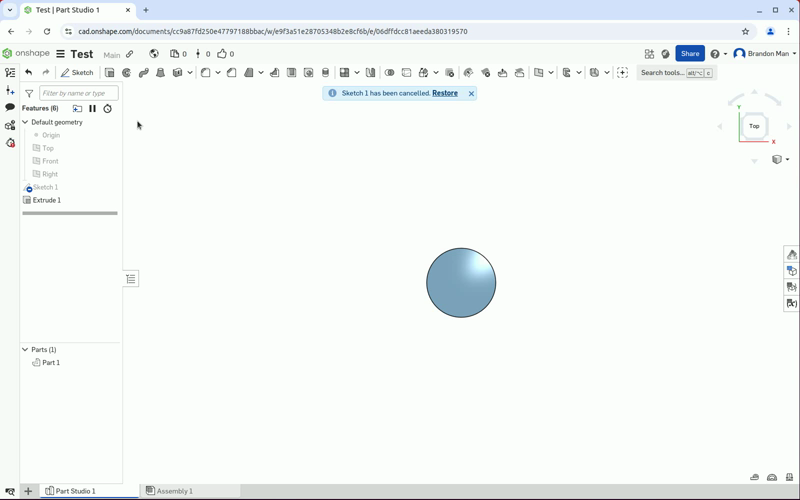
mouse_move(73, 189)
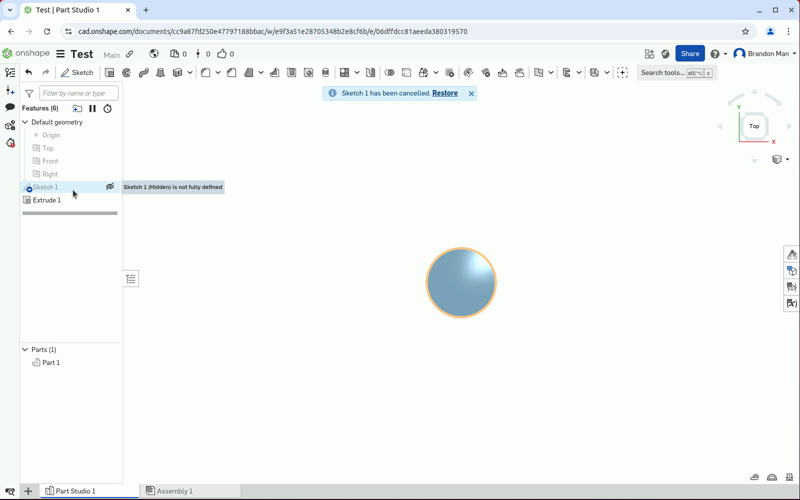
click(73, 189)
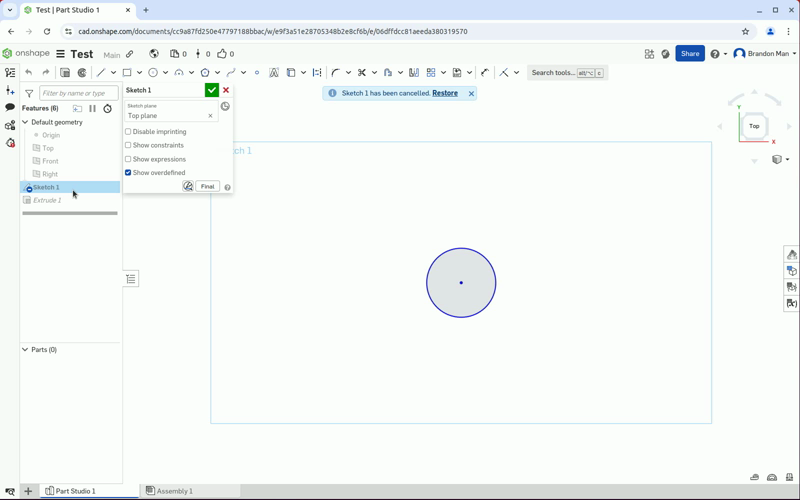
mouse_move(229, 92)
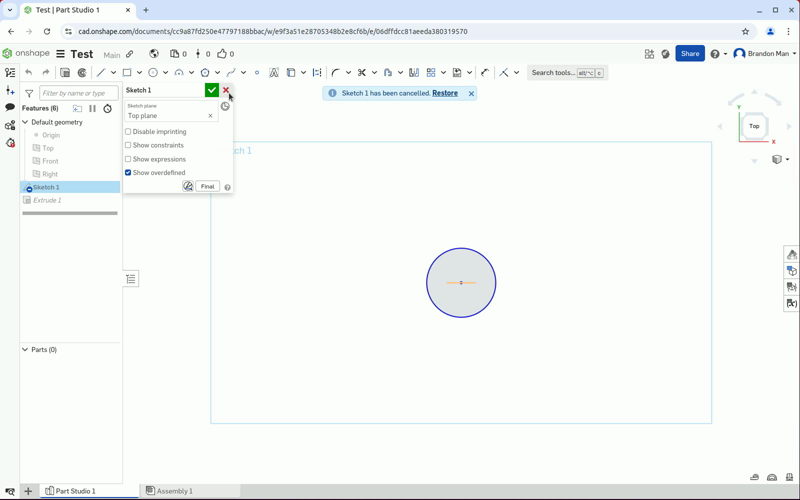
click(229, 92)
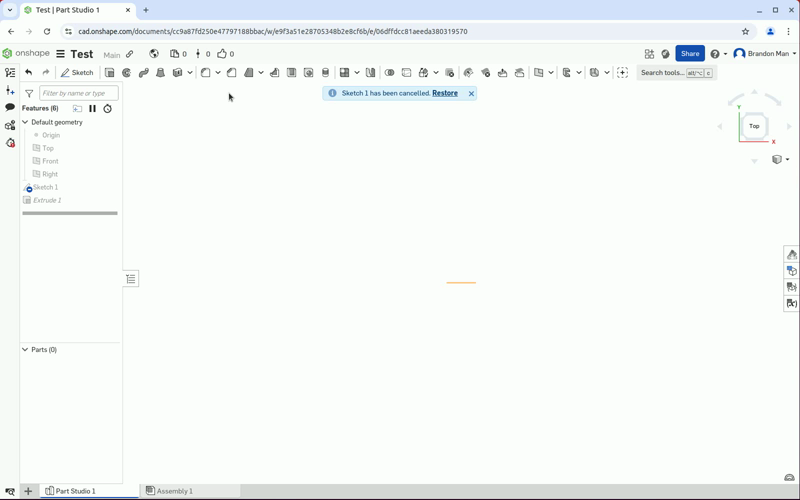
mouse_move(541, 75)
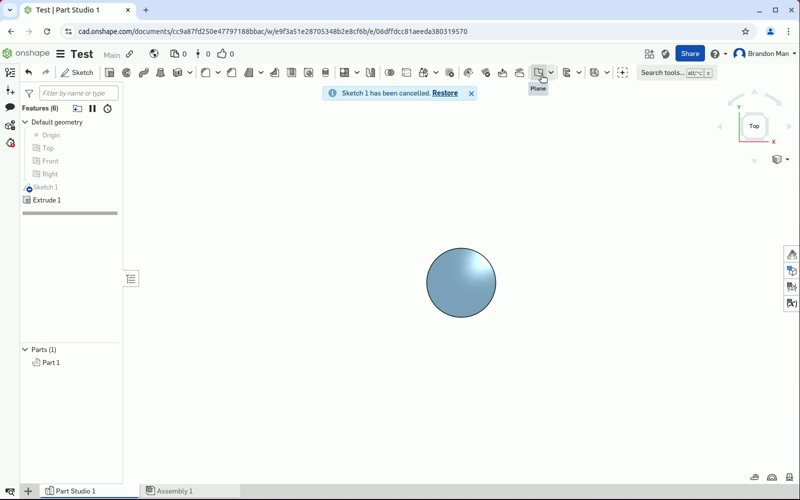
click(541, 75)
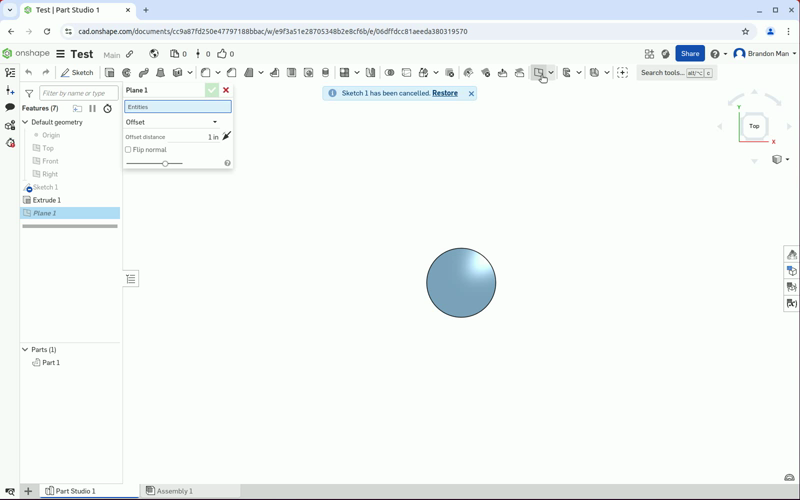
mouse_move(73, 150)
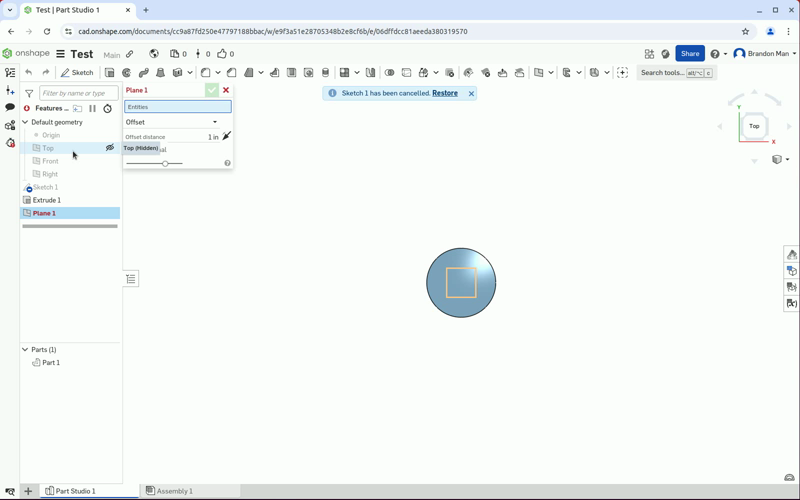
click(73, 150)
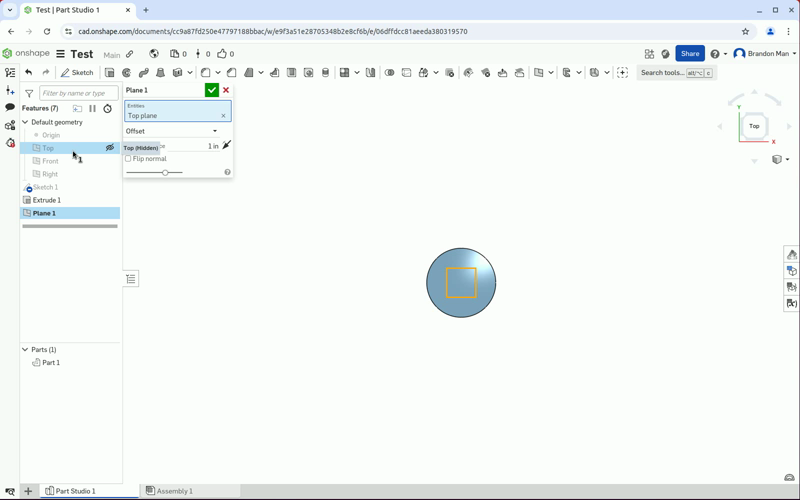
key(tab, 2)
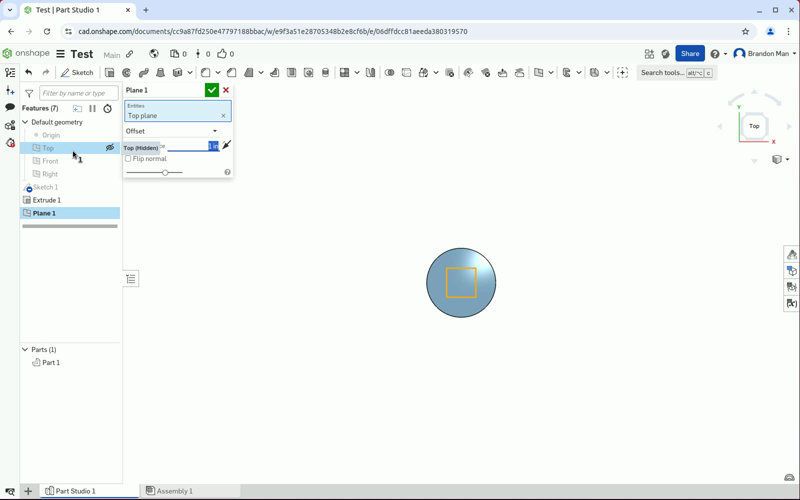
text(21.66)
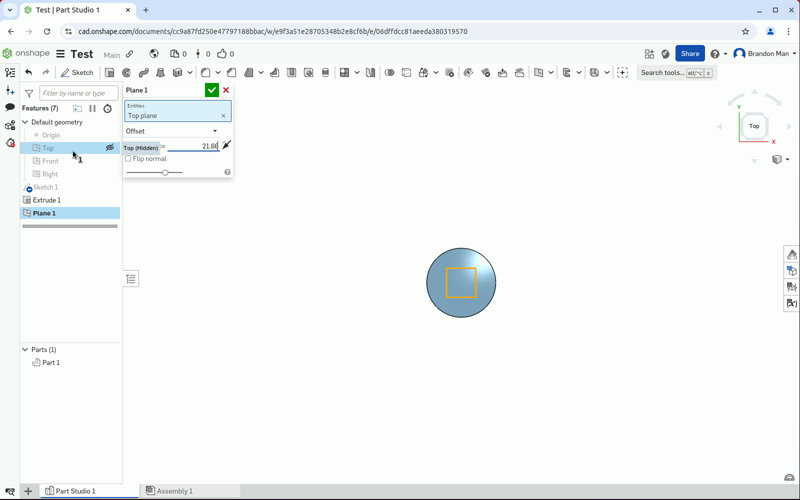
key(enter, 2)
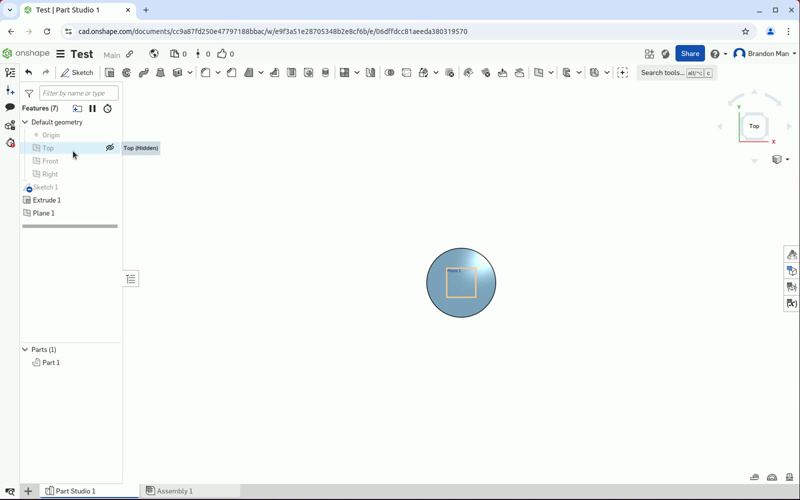
key(shift+s)
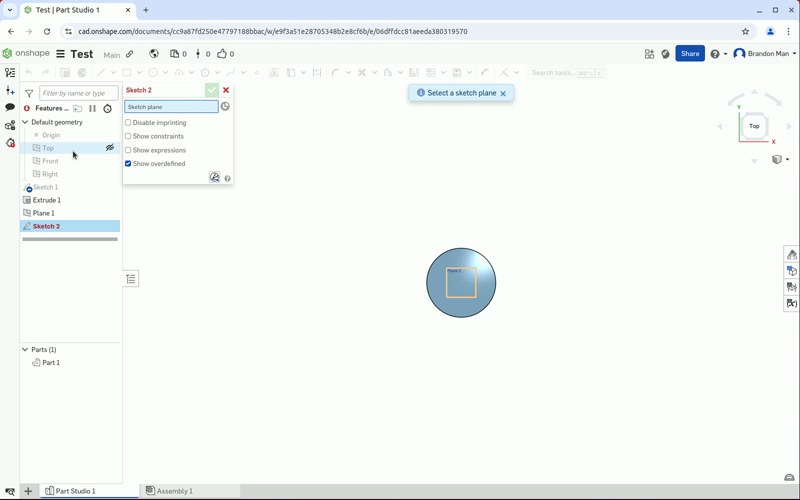
mouse_move(73, 215)
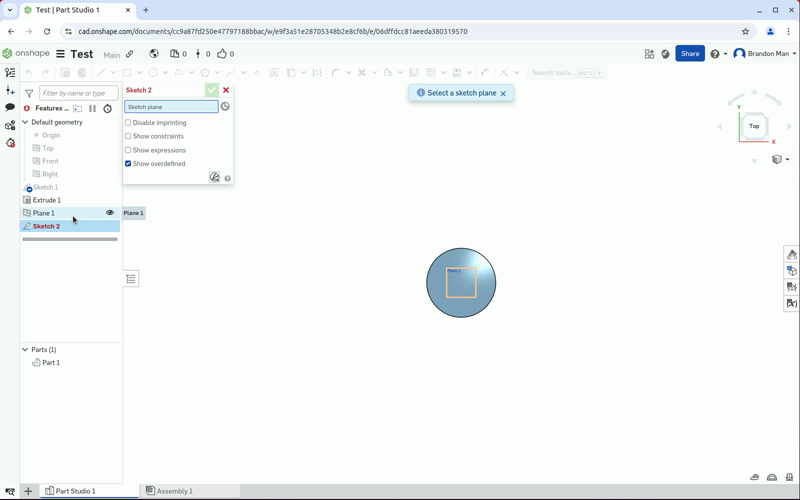
click(73, 215)
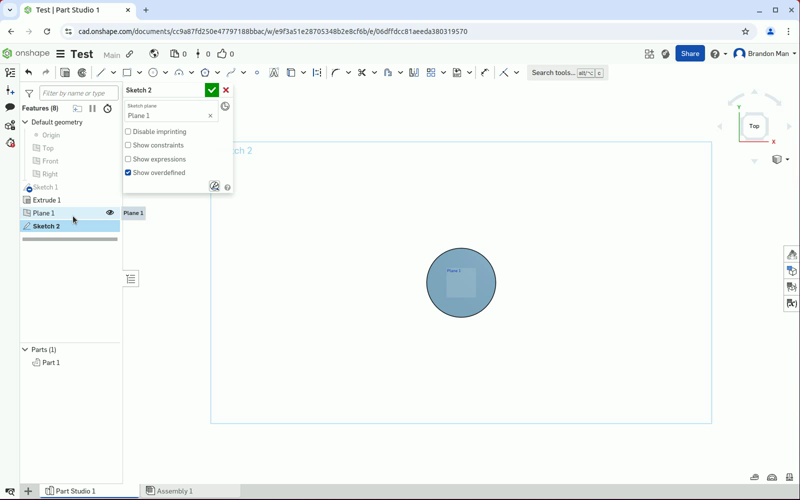
mouse_move(73, 352)
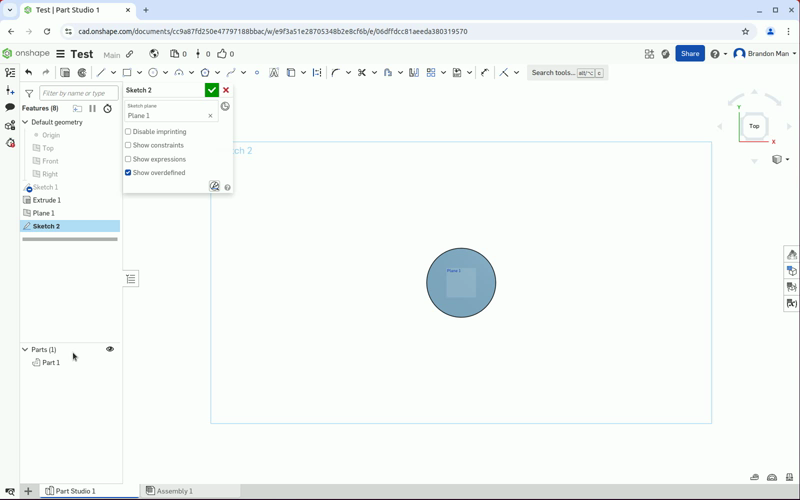
key(y)
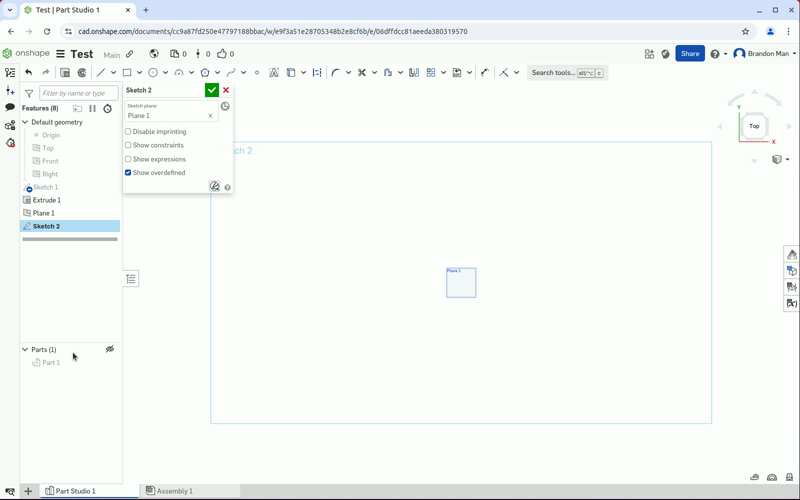
key(c)
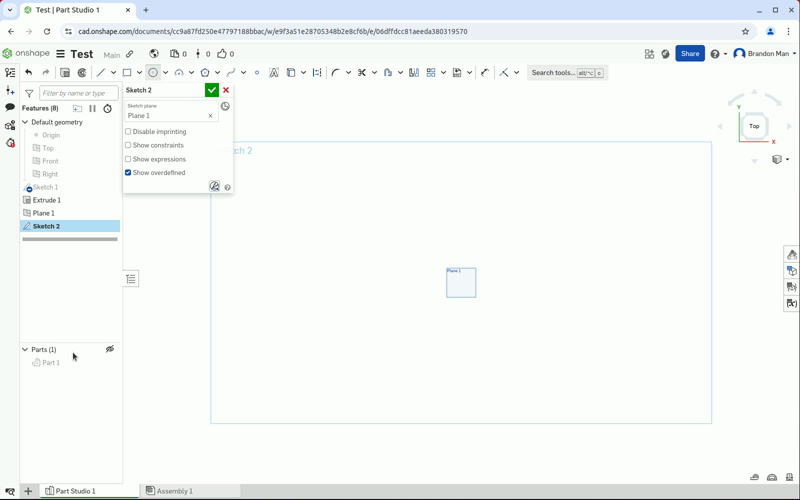
key_down(shift)
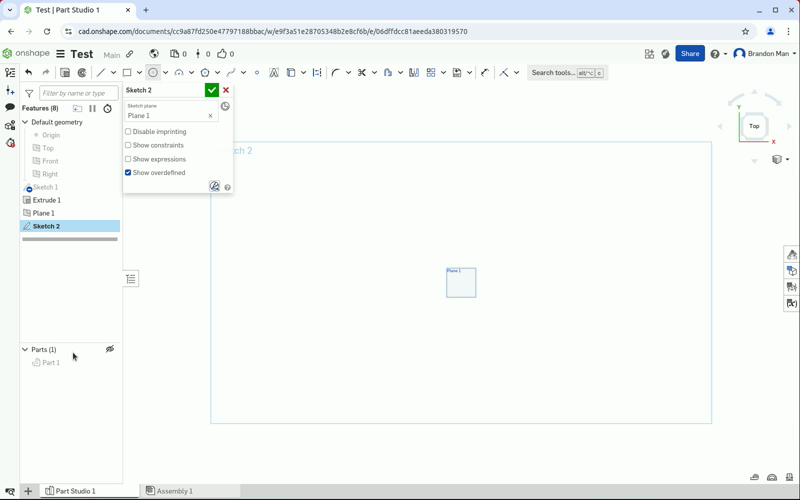
mouse_move(461, 282)
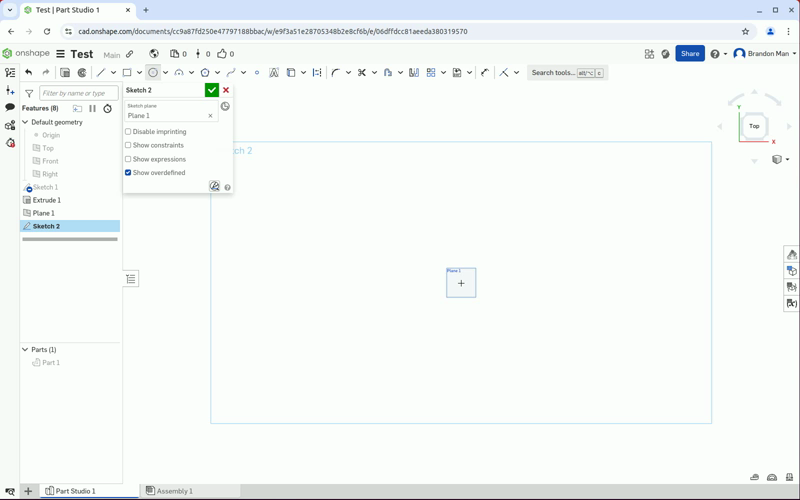
click(461, 282)
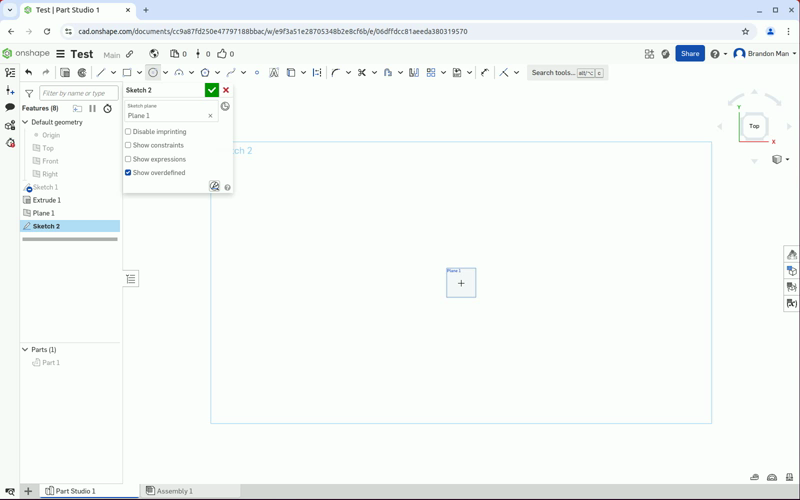
key_up(shift)
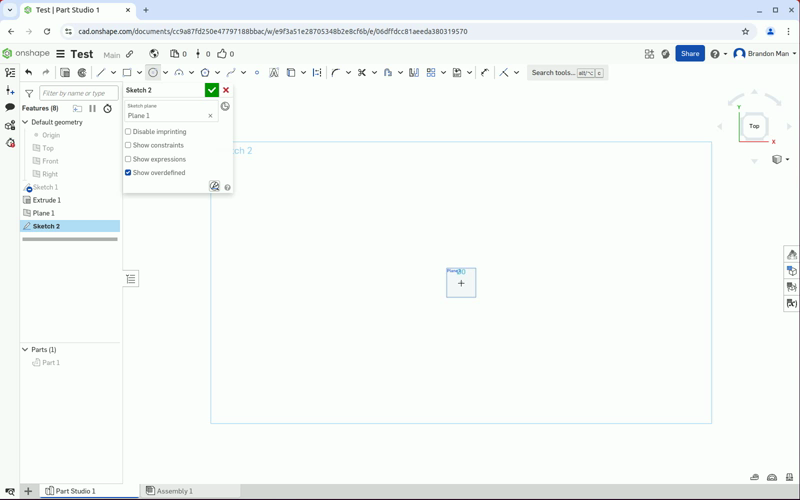
mouse_move(491, 282)
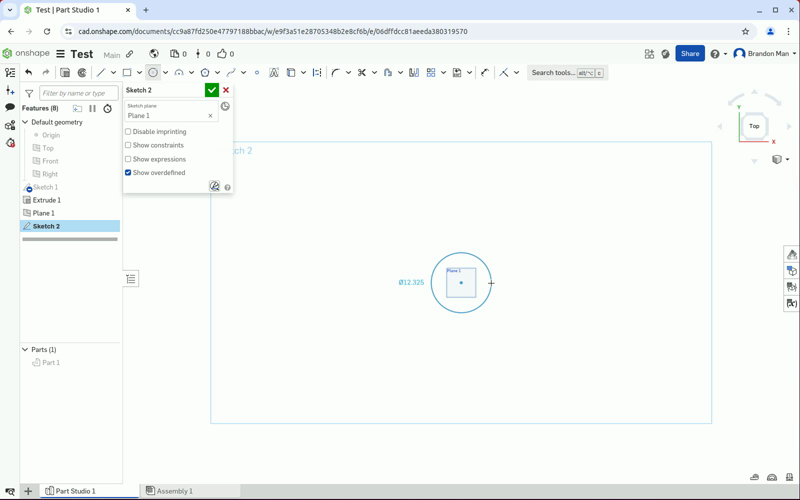
click(491, 282)
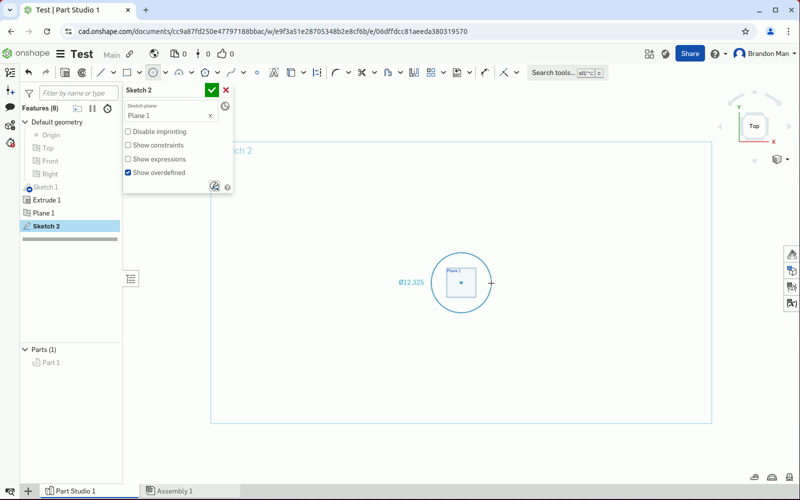
key(esc)
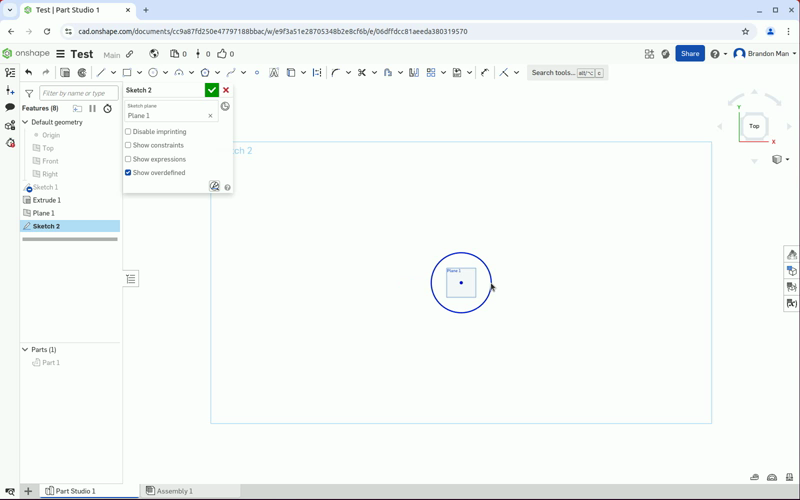
mouse_move(480, 272)
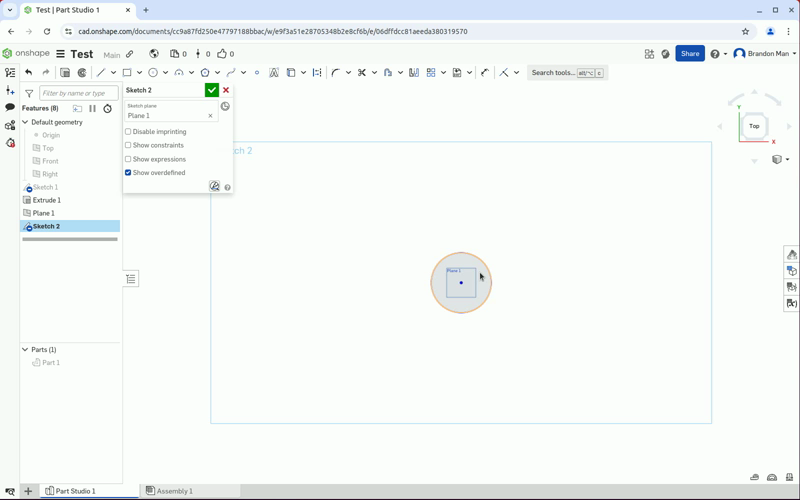
click(480, 272)
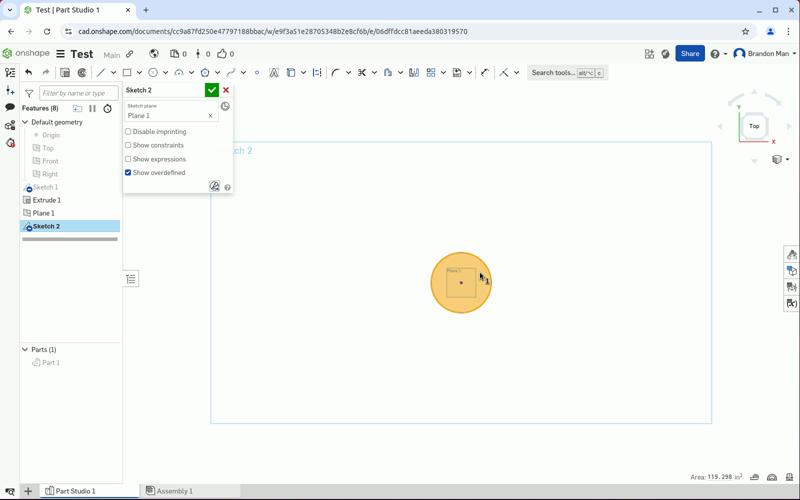
mouse_move(73, 352)
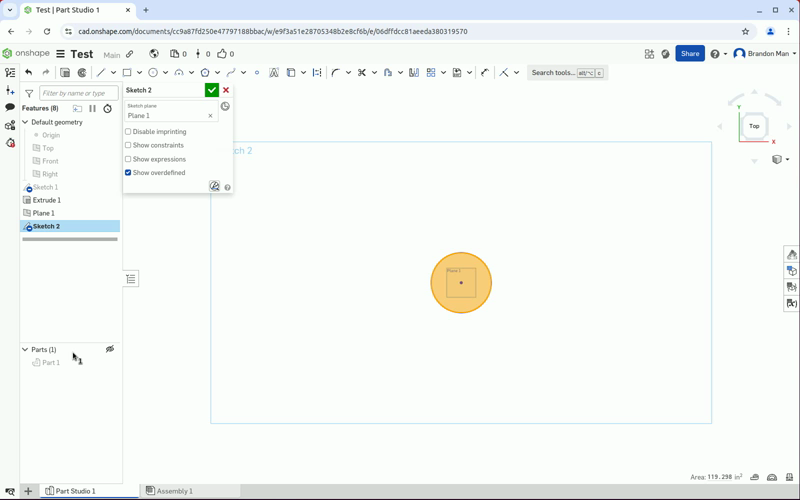
key(shift+y)
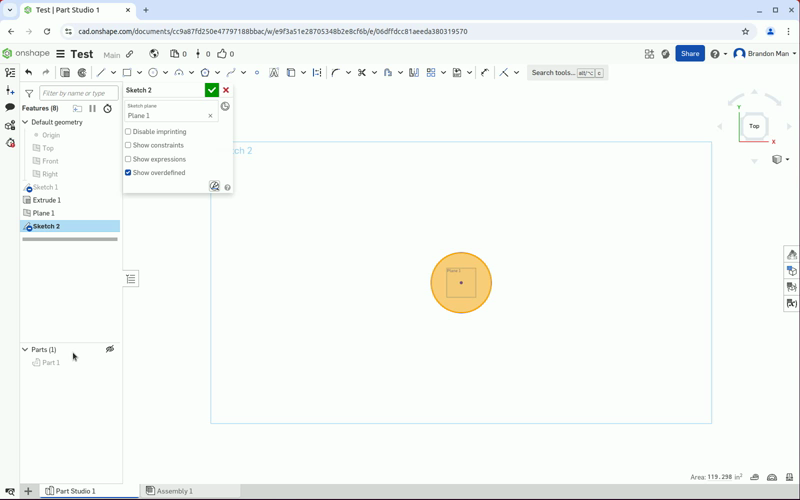
key(shift+e)
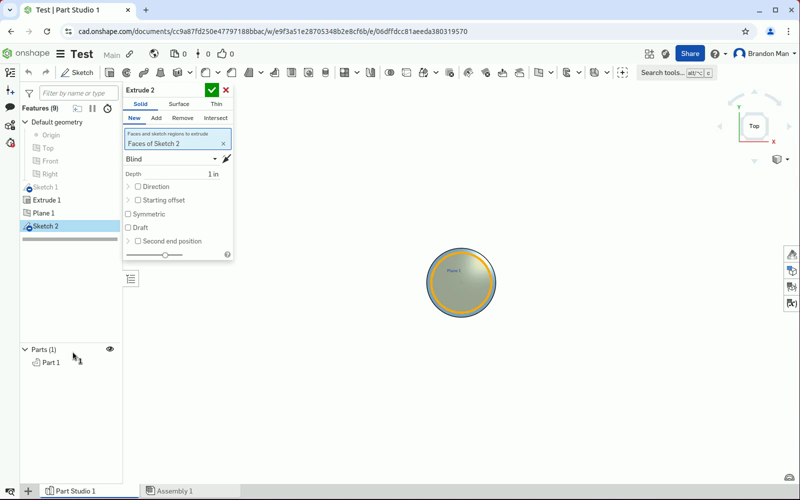
mouse_move(143, 106)
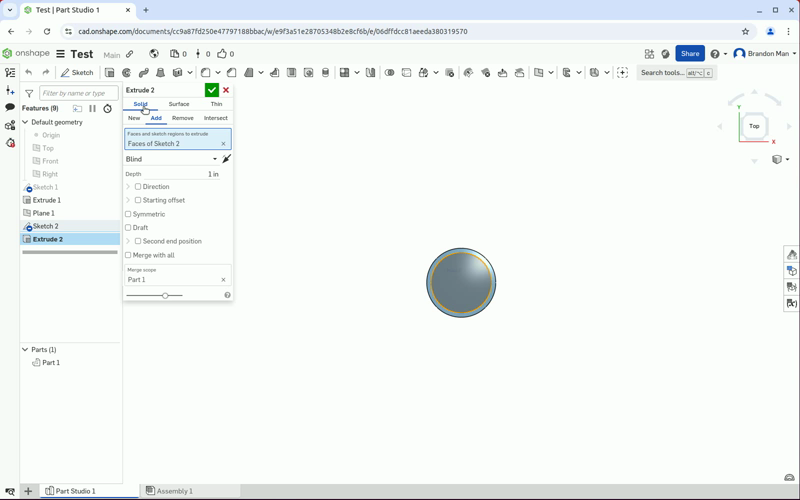
click(143, 106)
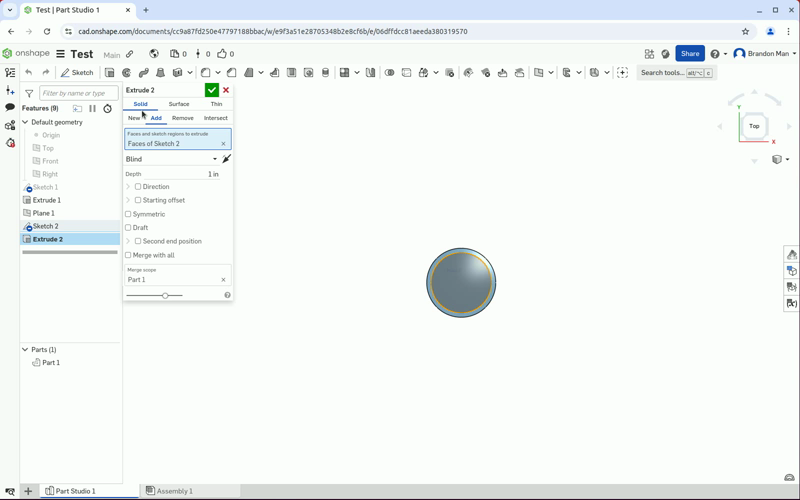
mouse_move(137, 120)
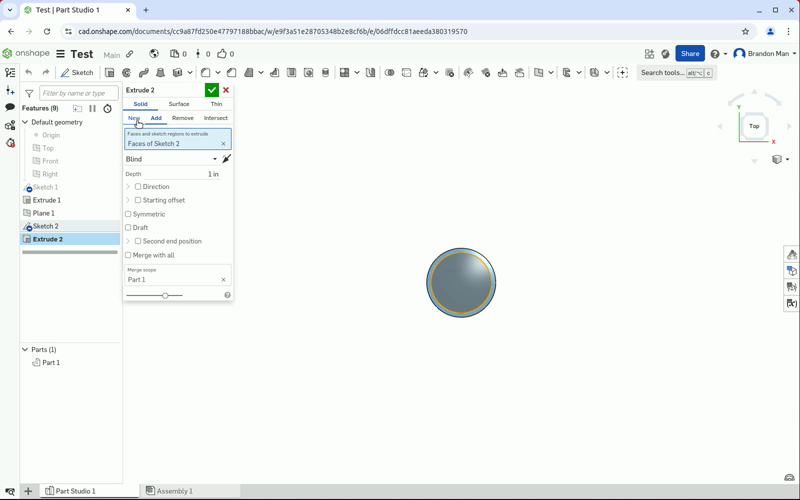
click(137, 120)
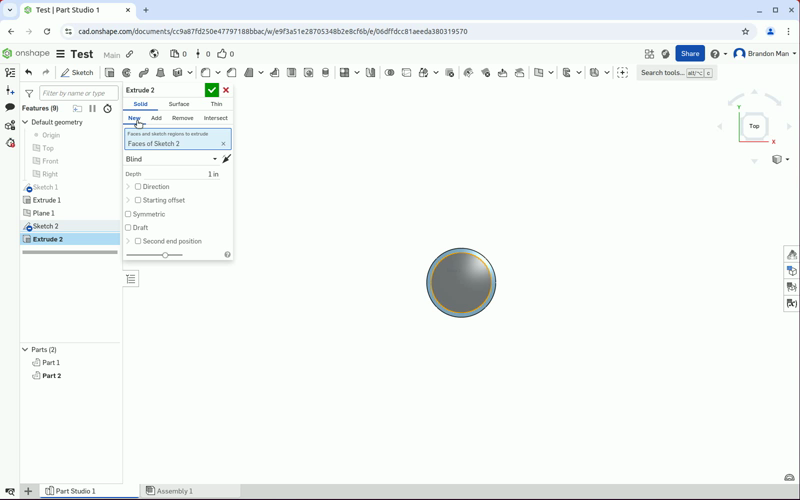
key(tab, 4)
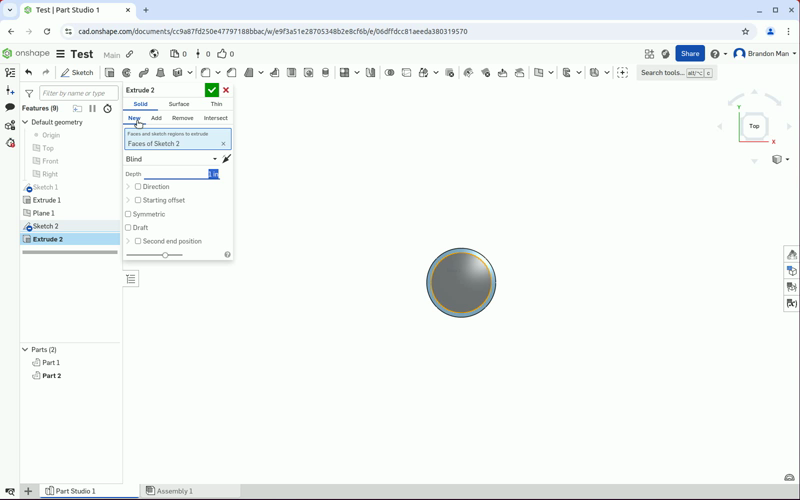
text(1.444)
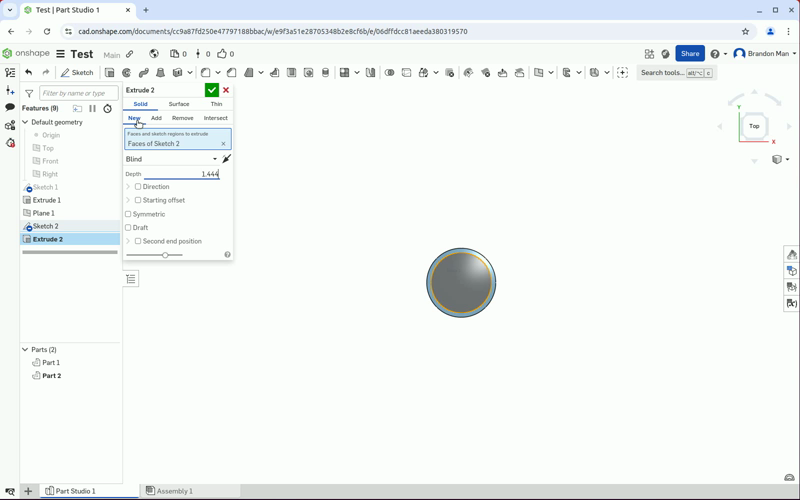
key(enter)
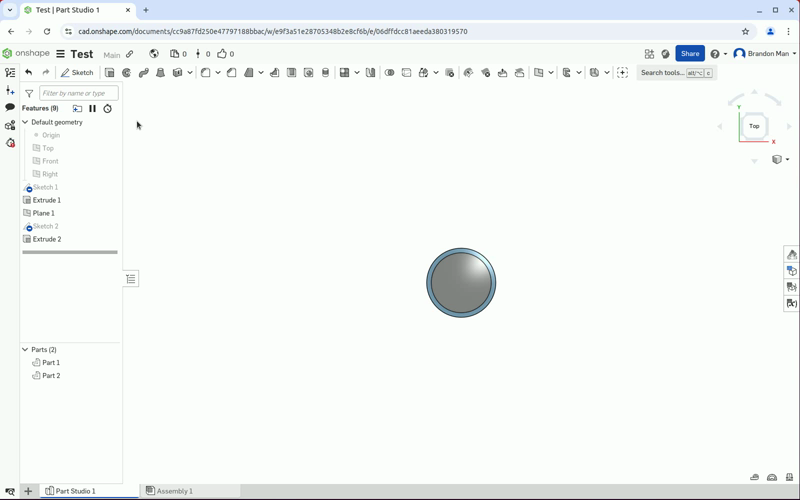
key(shift+h)
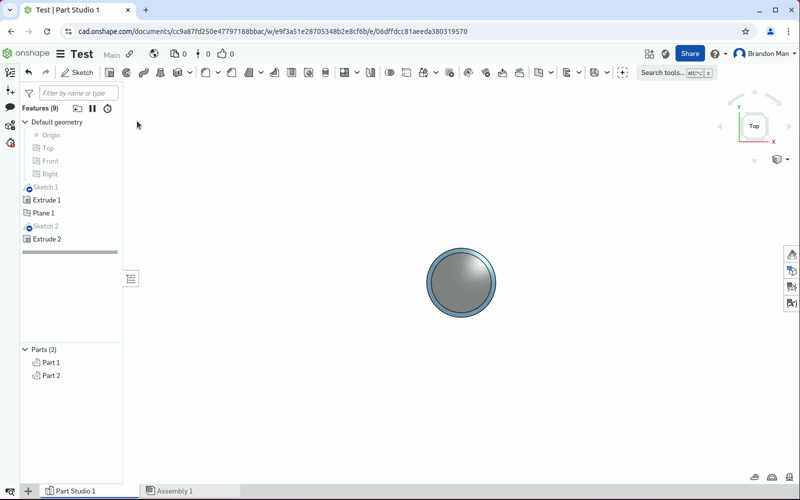
key(shift+h)
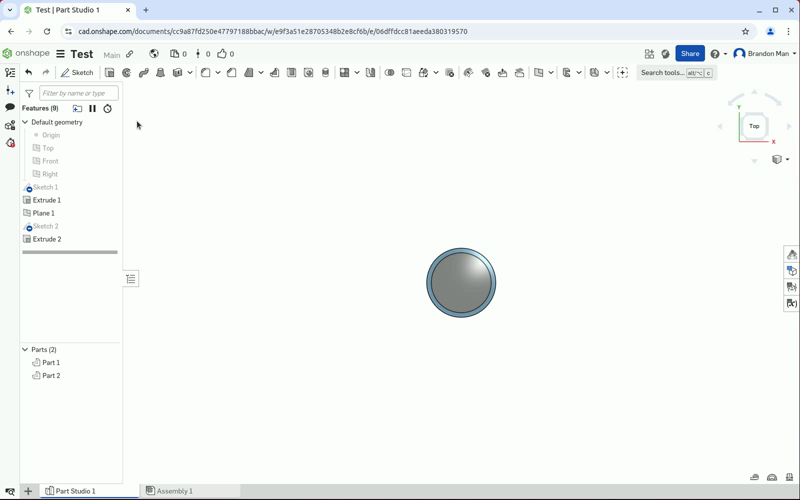
mouse_move(73, 189)
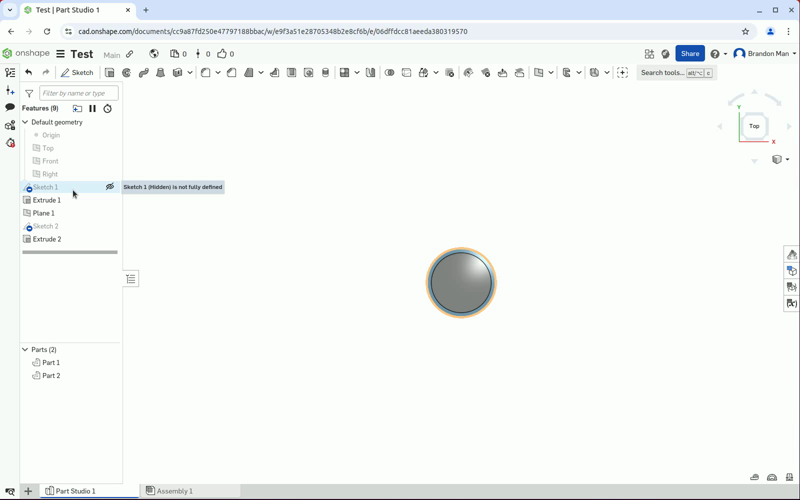
click(73, 189)
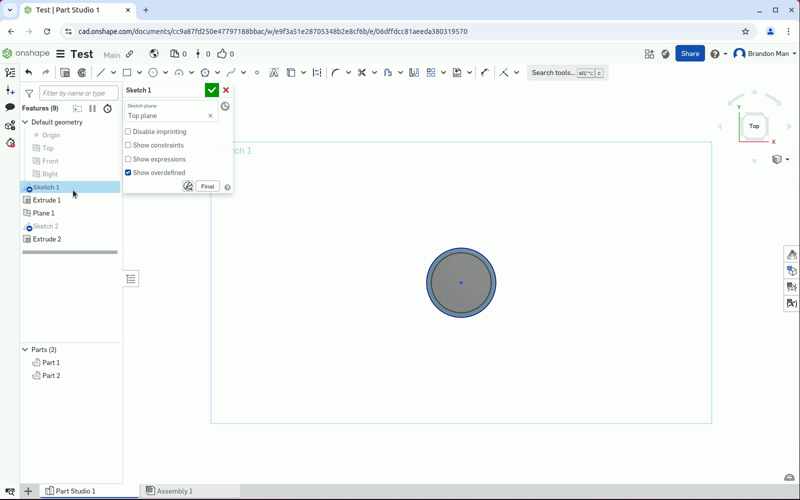
mouse_move(229, 92)
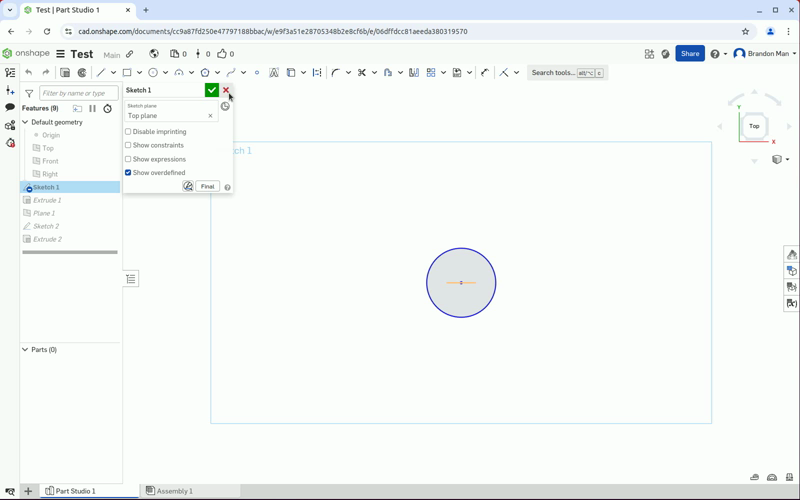
click(229, 92)
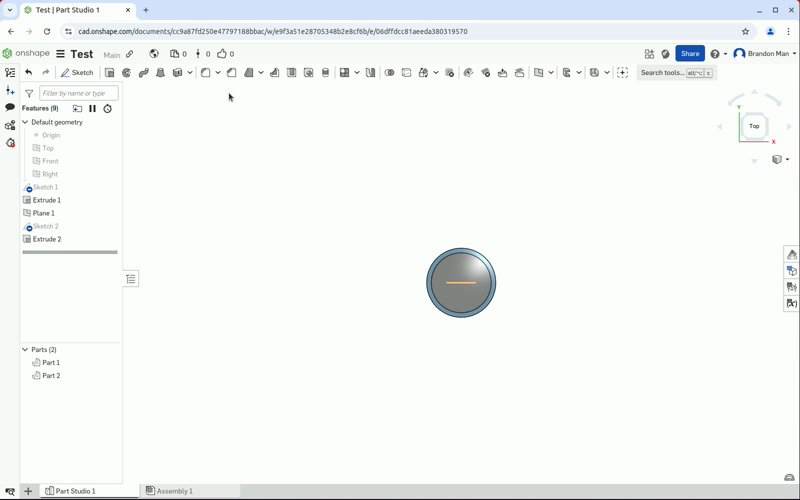
mouse_move(541, 75)
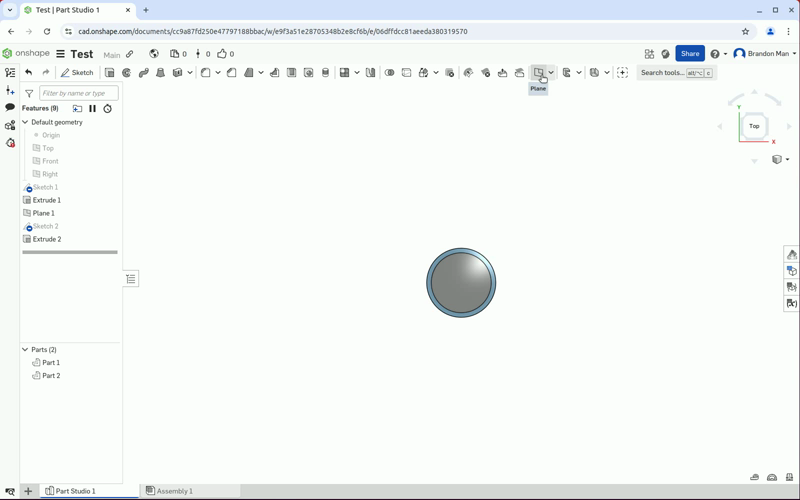
click(541, 75)
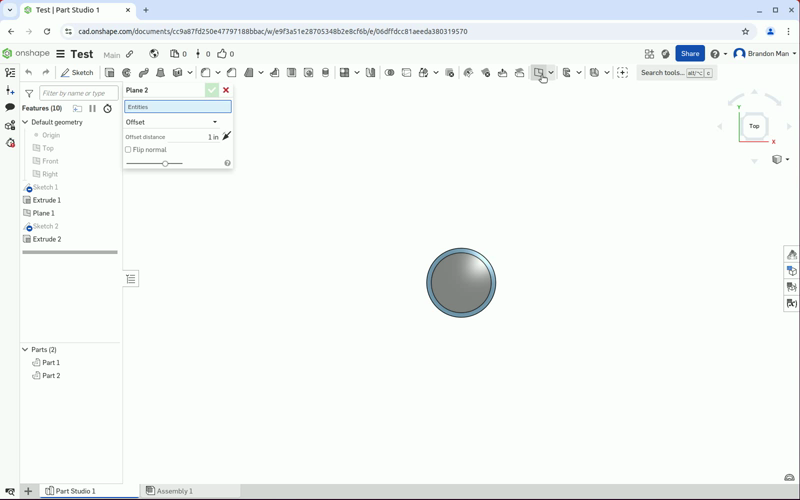
mouse_move(73, 150)
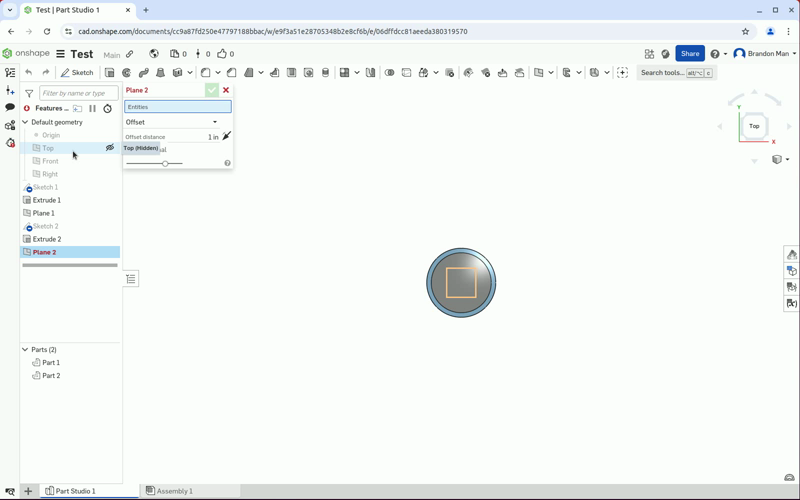
click(73, 150)
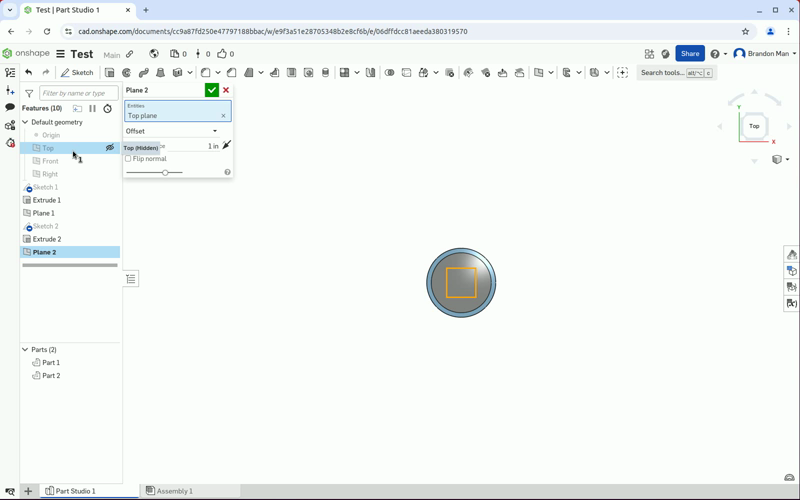
key(tab, 2)
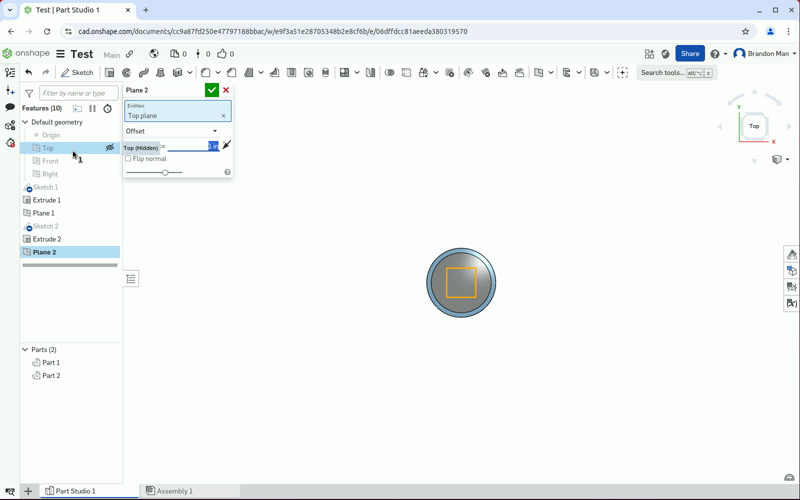
text(23.108)
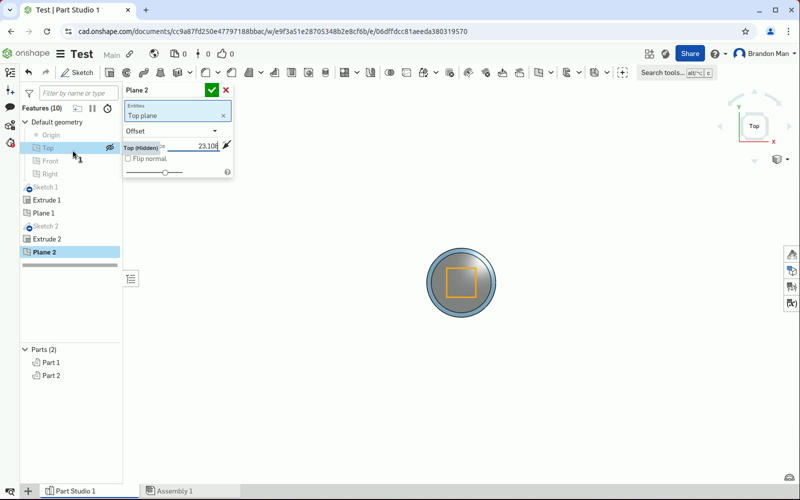
key(enter, 2)
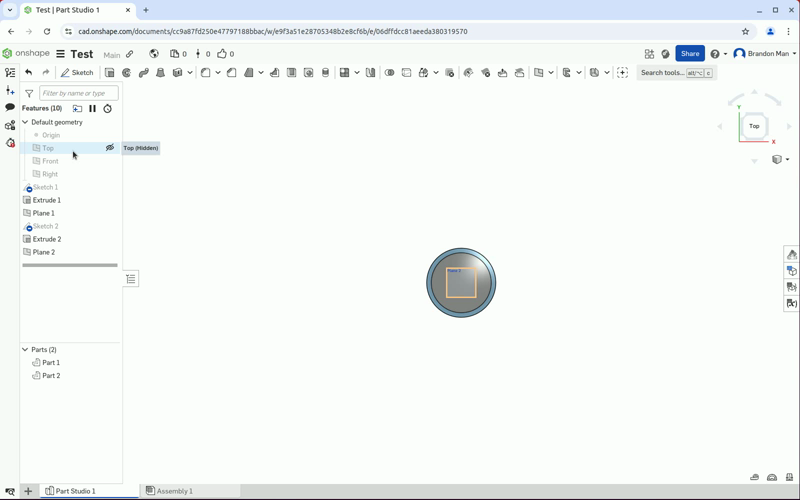
key(shift+s)
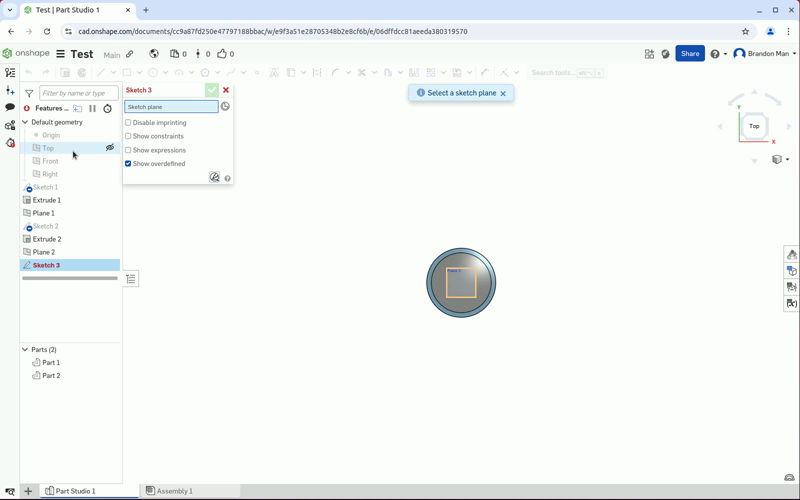
mouse_move(73, 254)
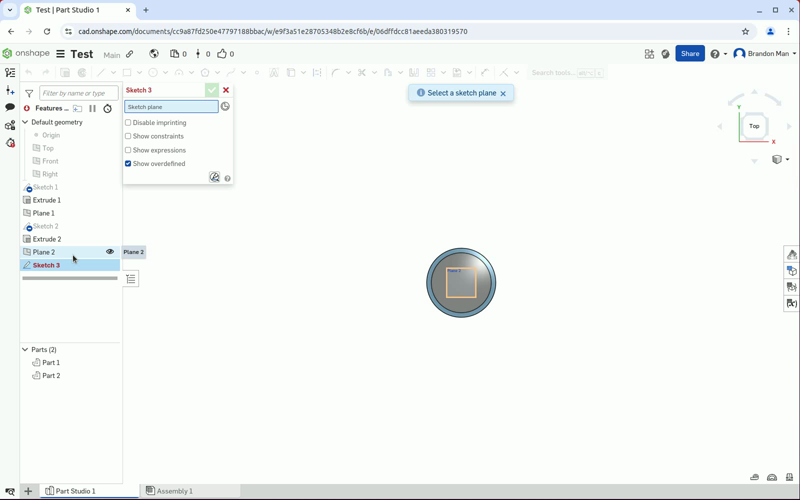
click(73, 254)
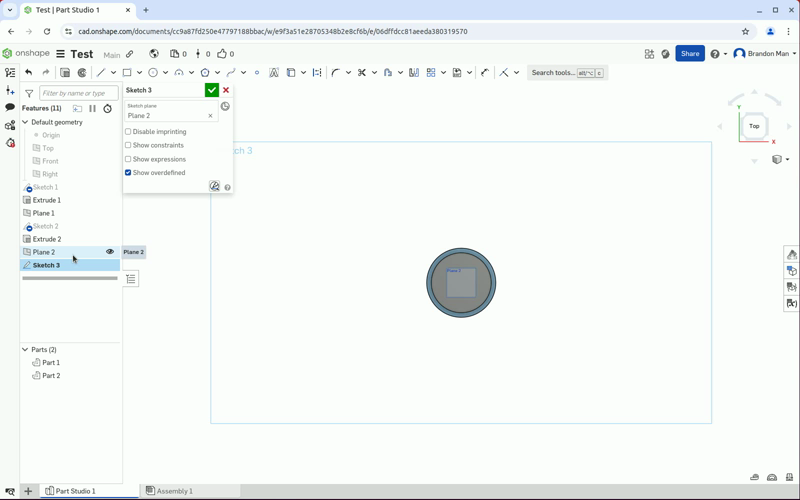
mouse_move(73, 352)
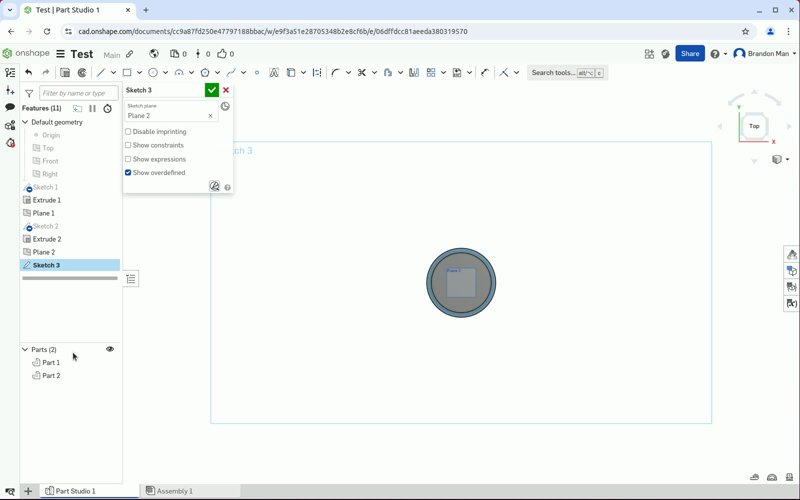
key(y)
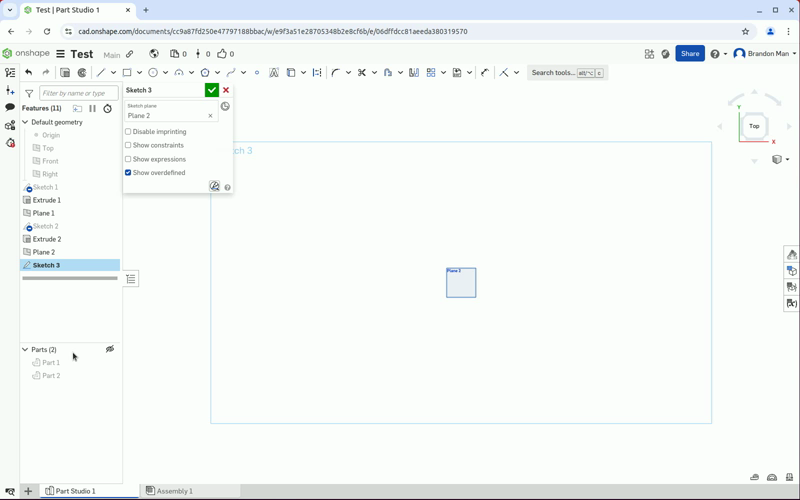
key(c)
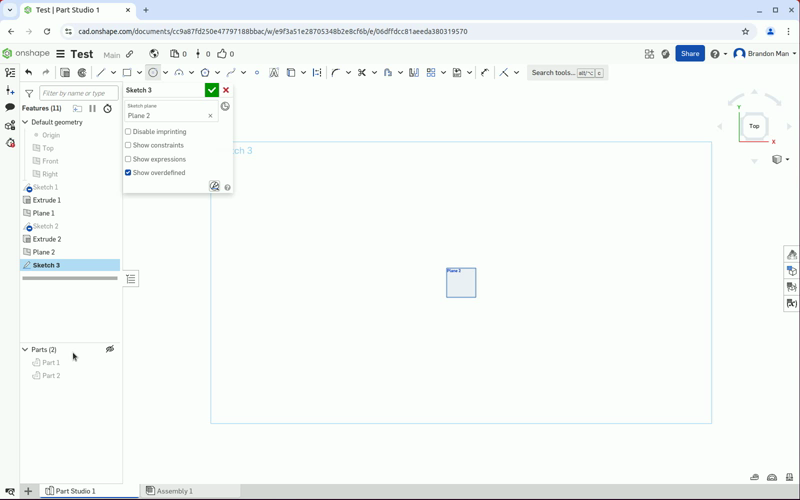
key_down(shift)
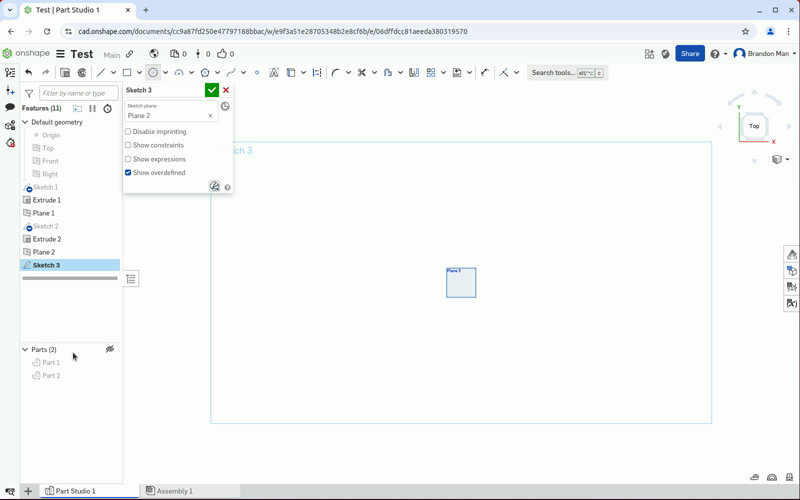
mouse_move(461, 282)
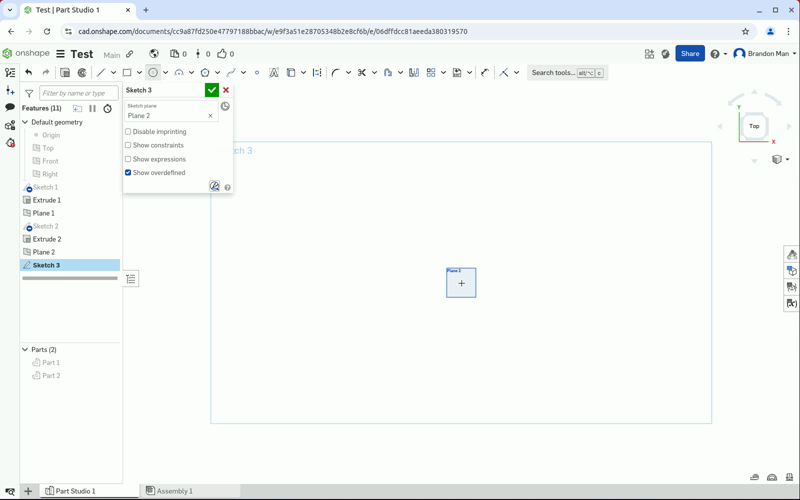
click(461, 282)
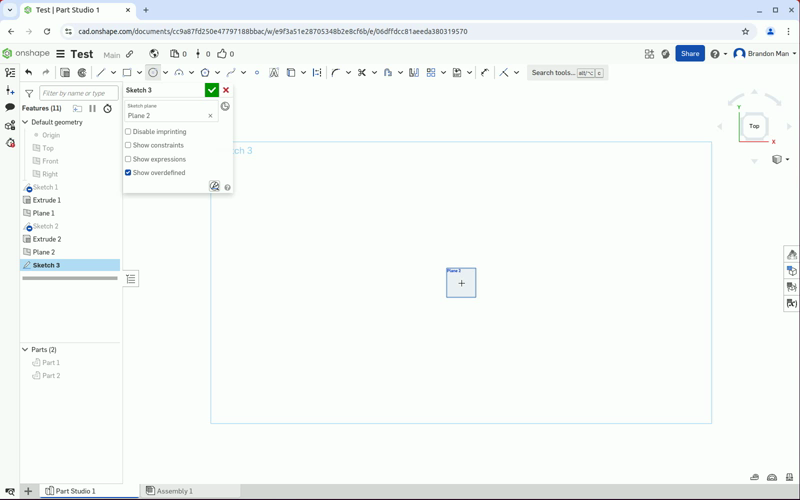
key_up(shift)
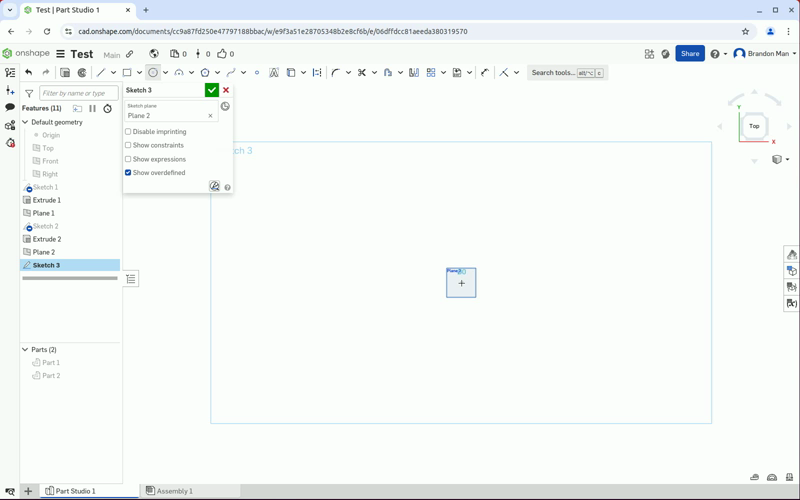
mouse_move(485, 282)
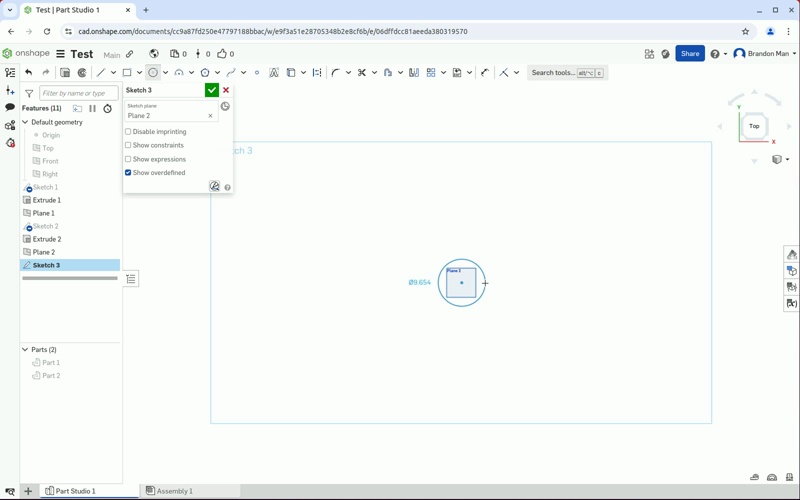
click(485, 282)
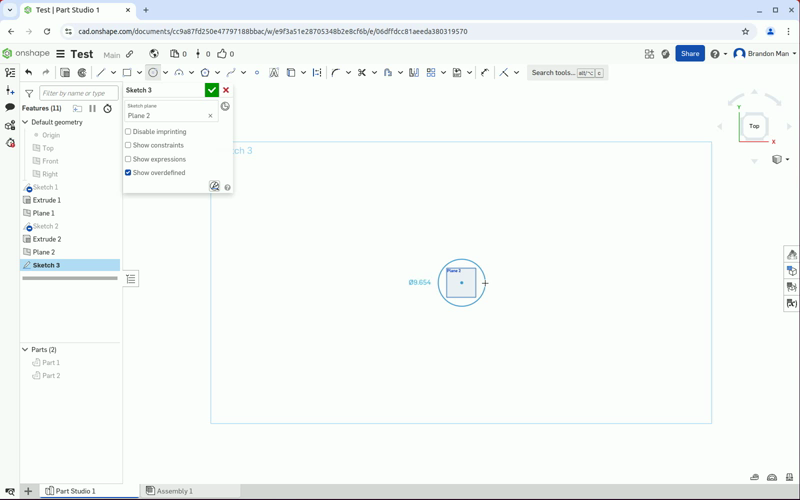
key(esc)
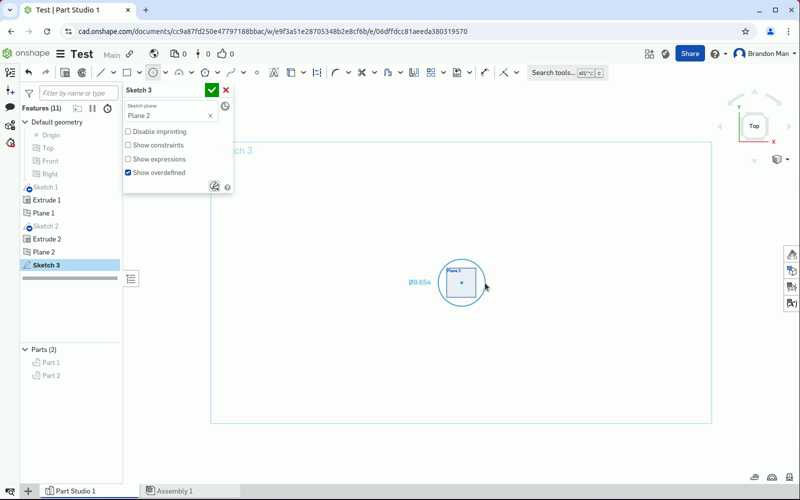
mouse_move(442, 276)
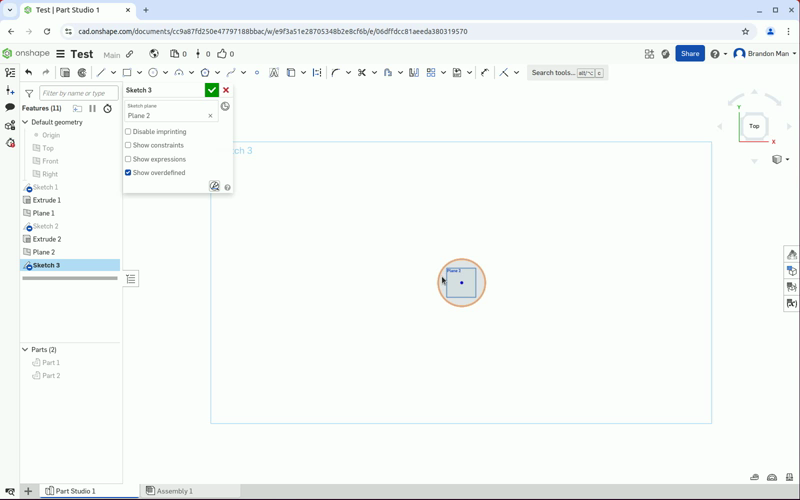
scroll(6)
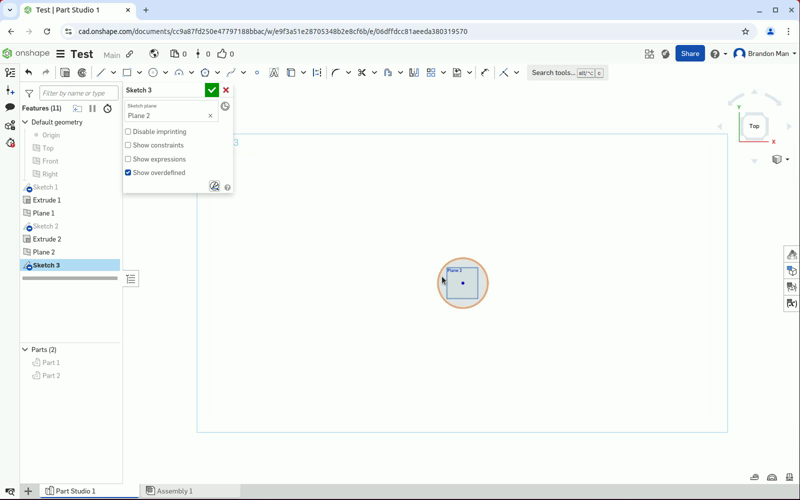
scroll(6)
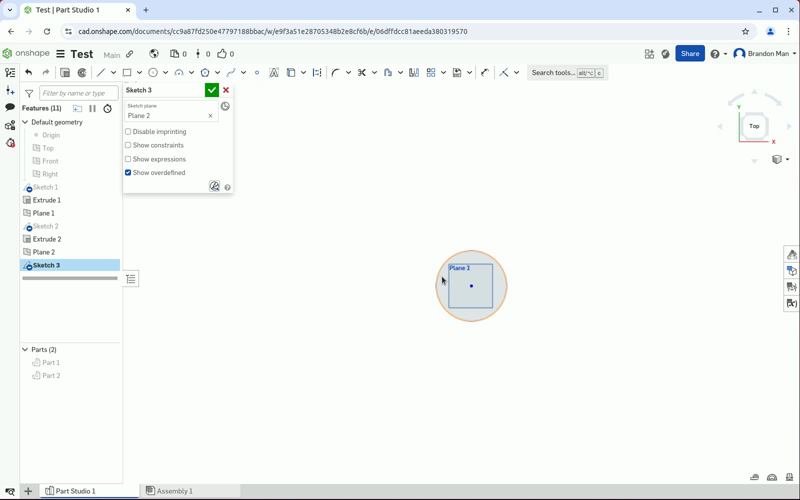
scroll(6)
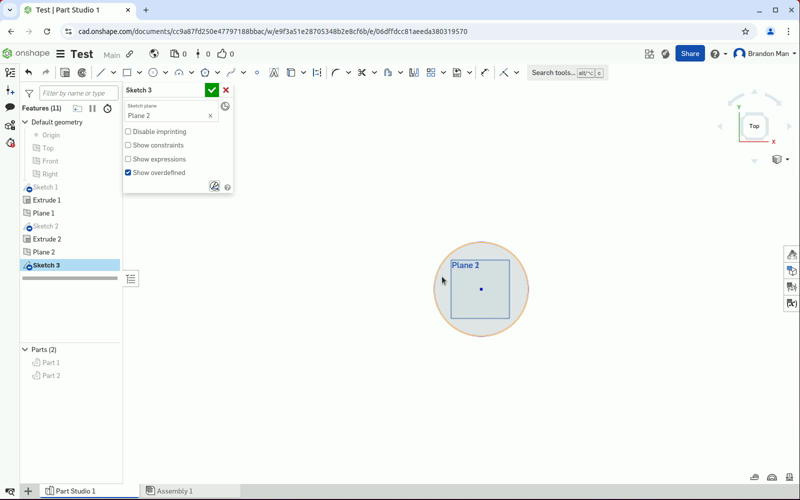
scroll(6)
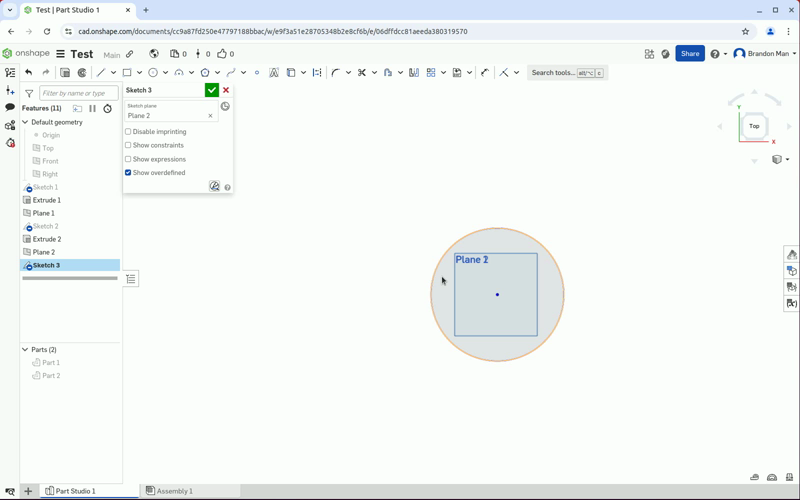
scroll(6)
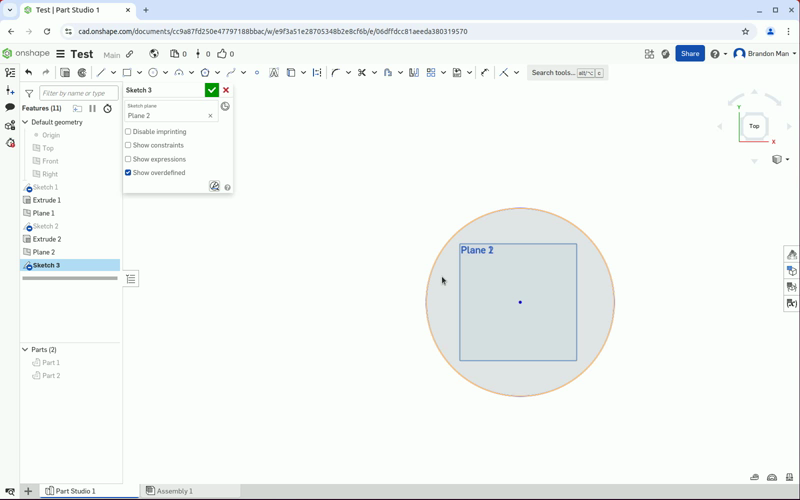
scroll(6)
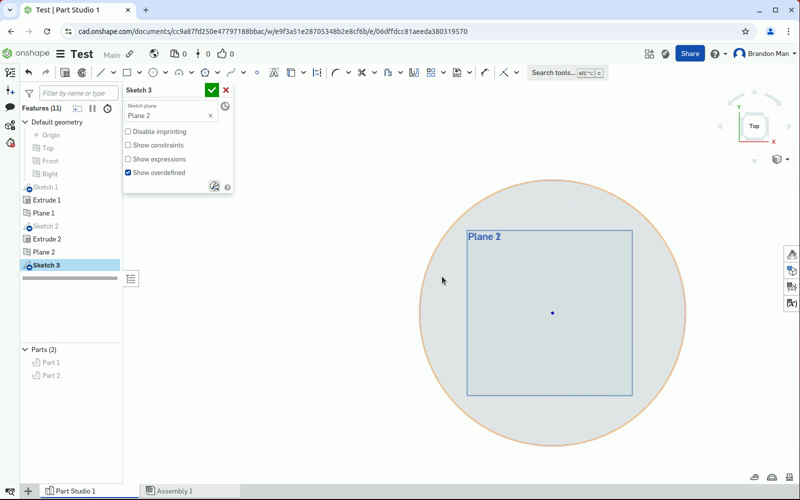
scroll(6)
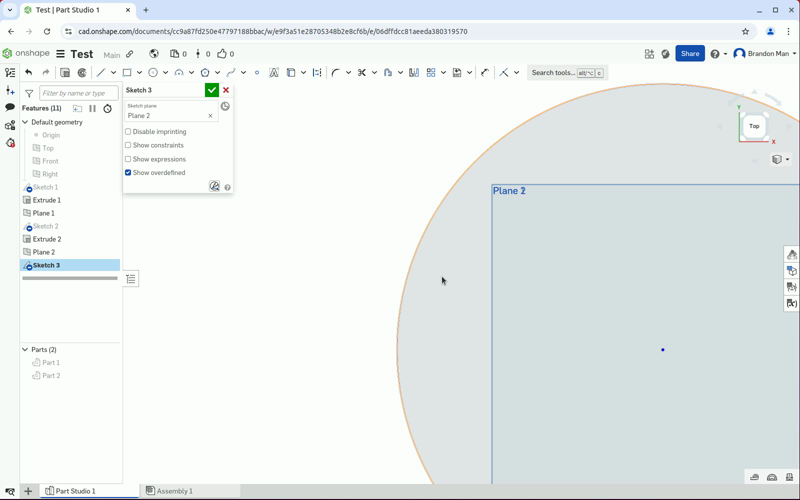
click(442, 276)
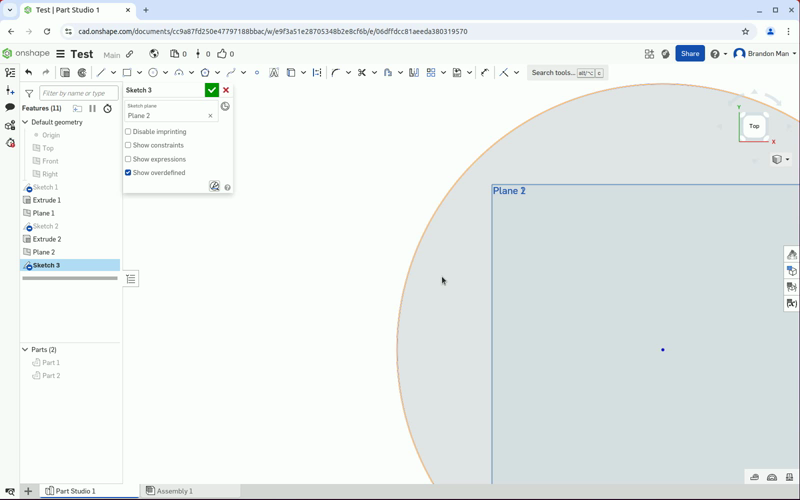
scroll(-6)
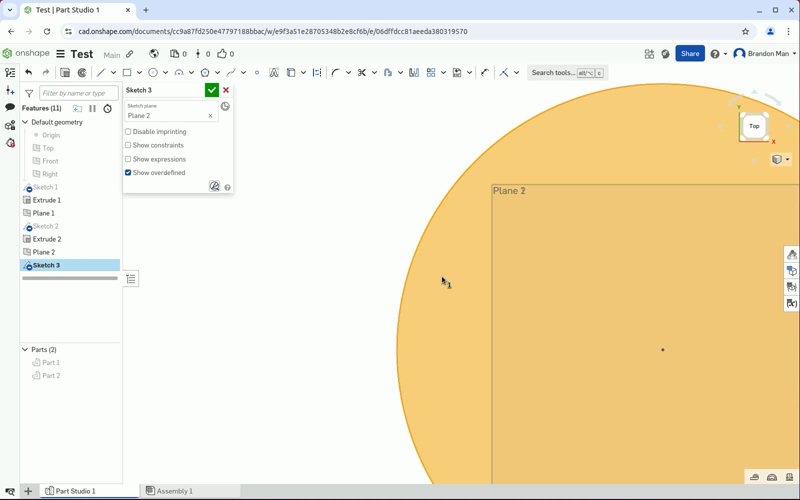
scroll(-6)
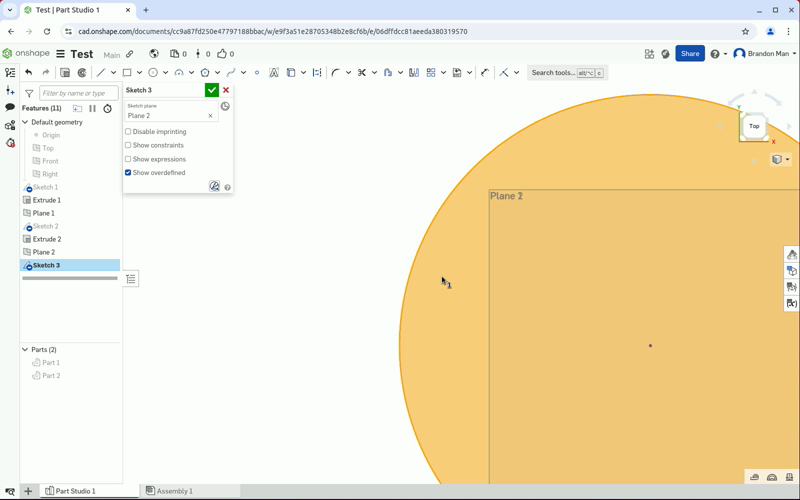
scroll(-6)
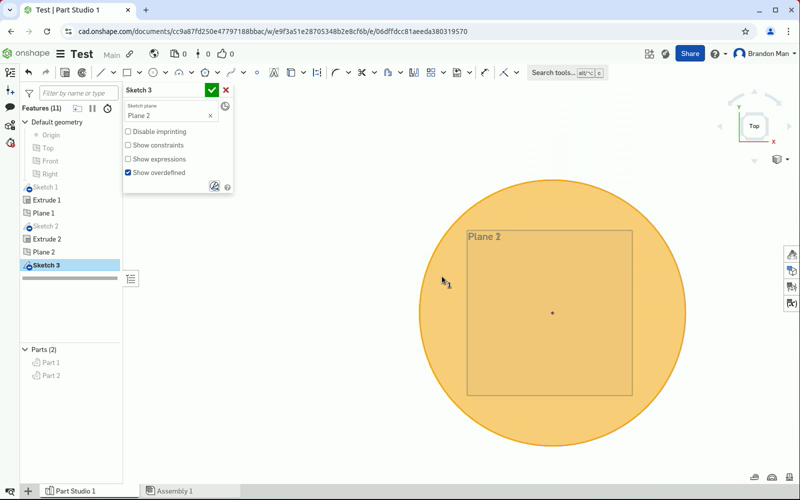
scroll(-6)
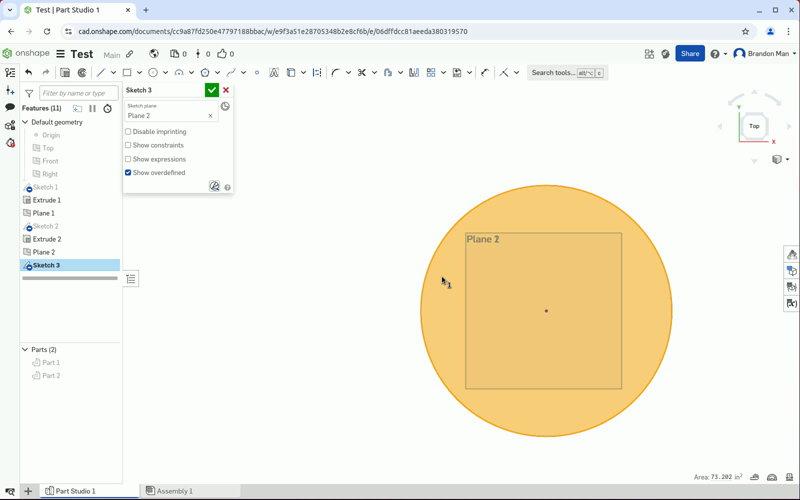
scroll(-6)
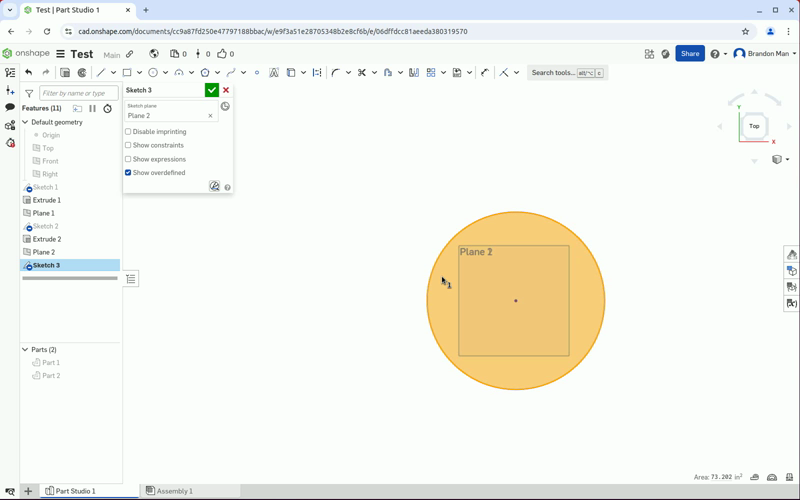
scroll(-6)
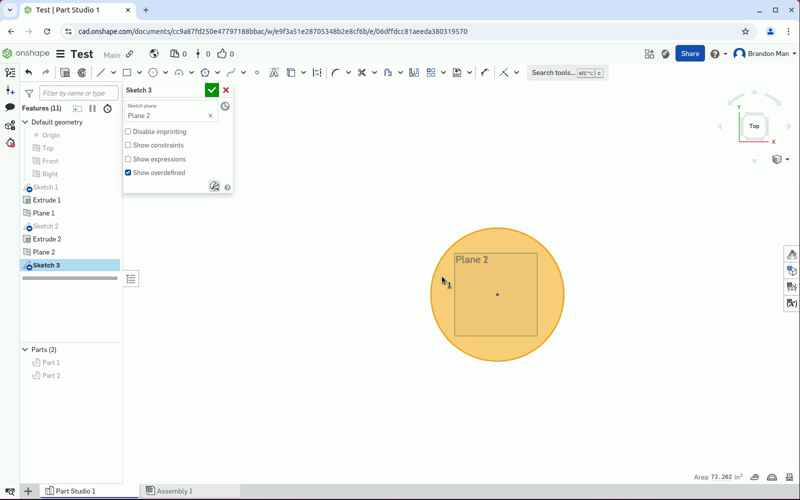
scroll(-6)
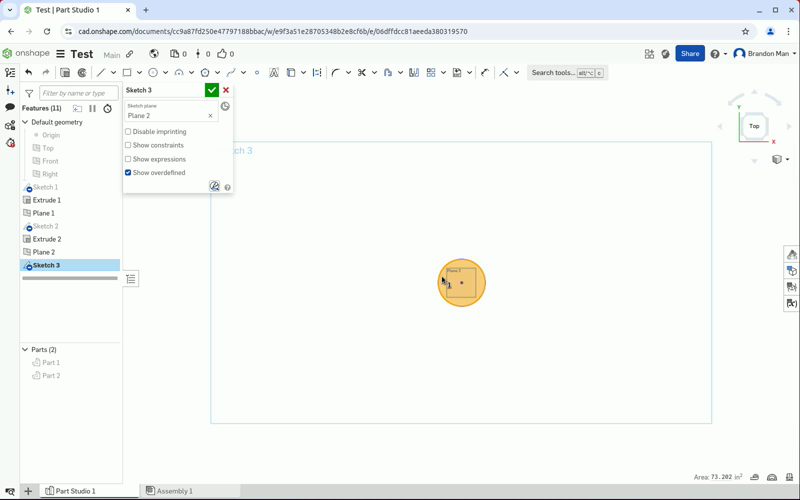
mouse_move(73, 352)
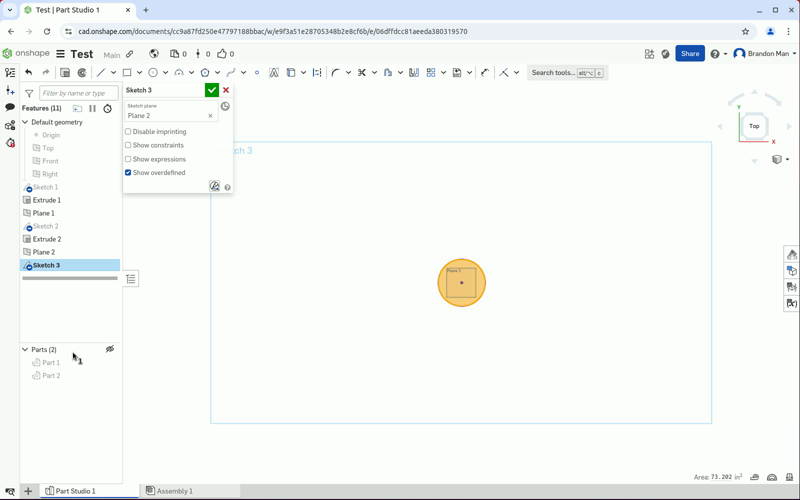
key(shift+y)
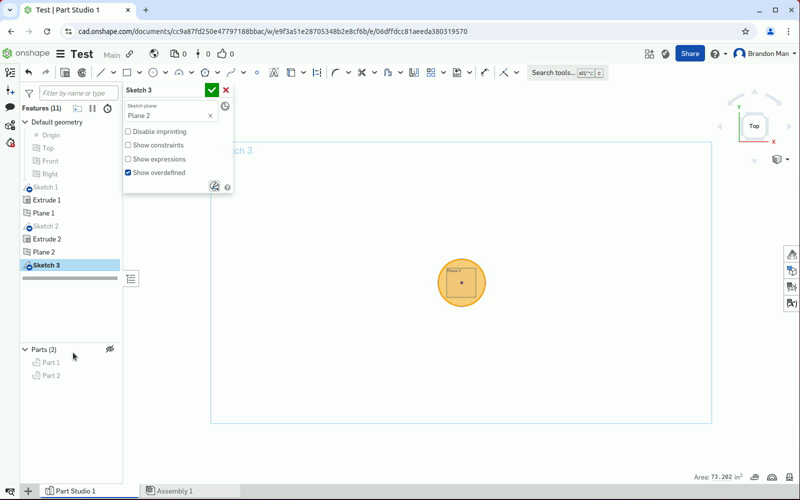
key(shift+e)
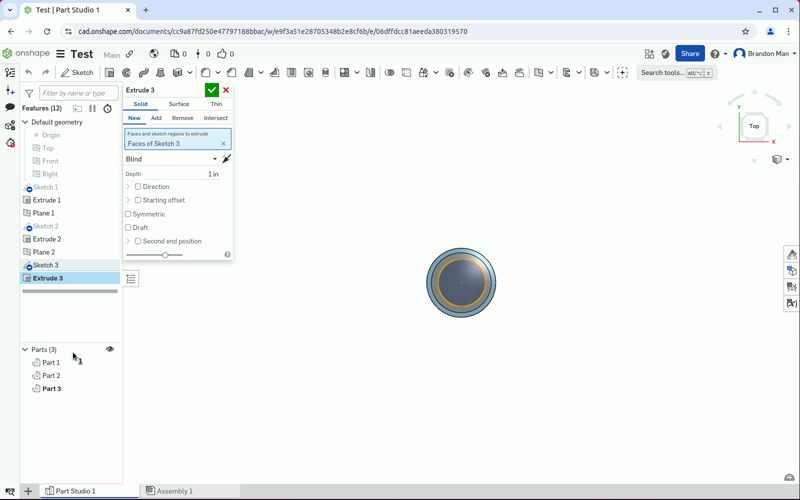
mouse_move(143, 106)
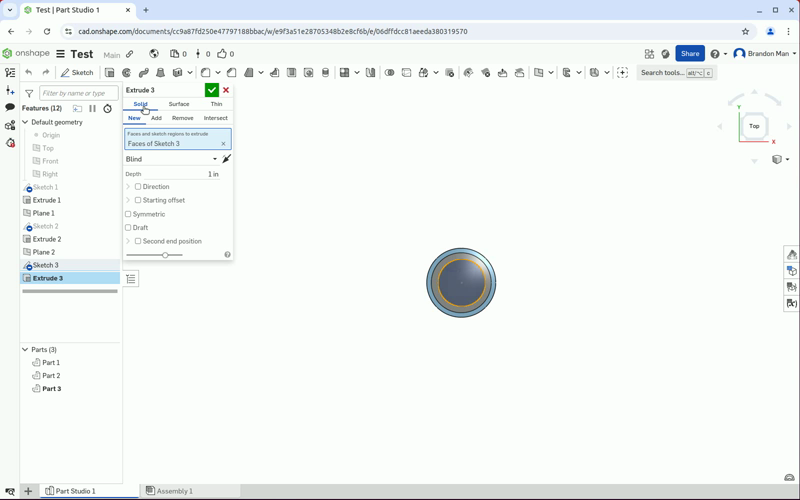
click(143, 106)
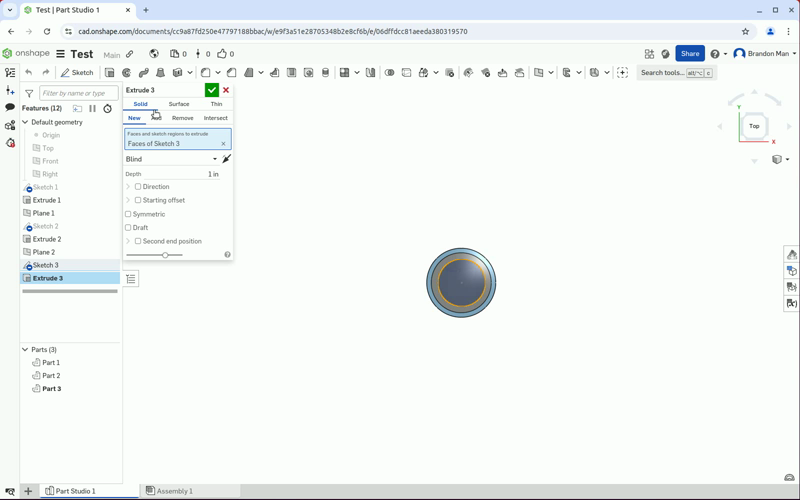
mouse_move(186, 120)
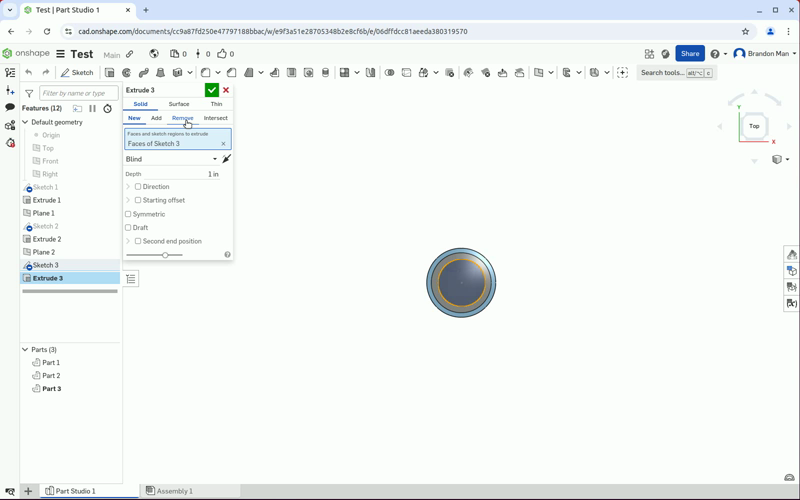
click(186, 120)
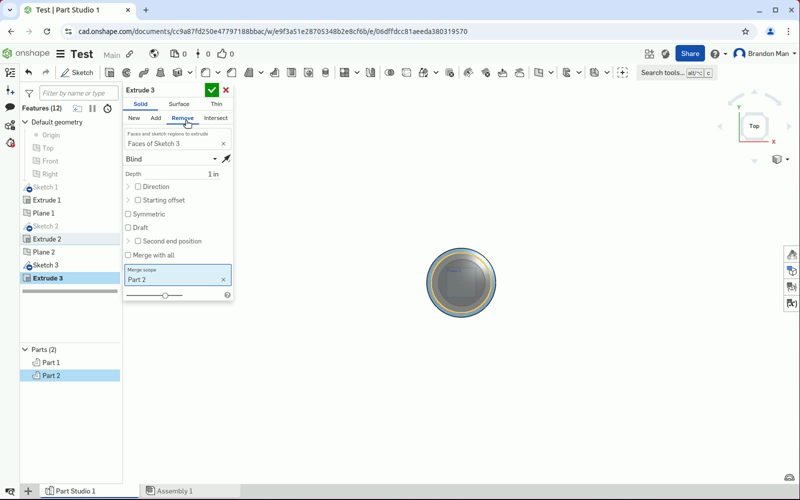
key(tab, 4)
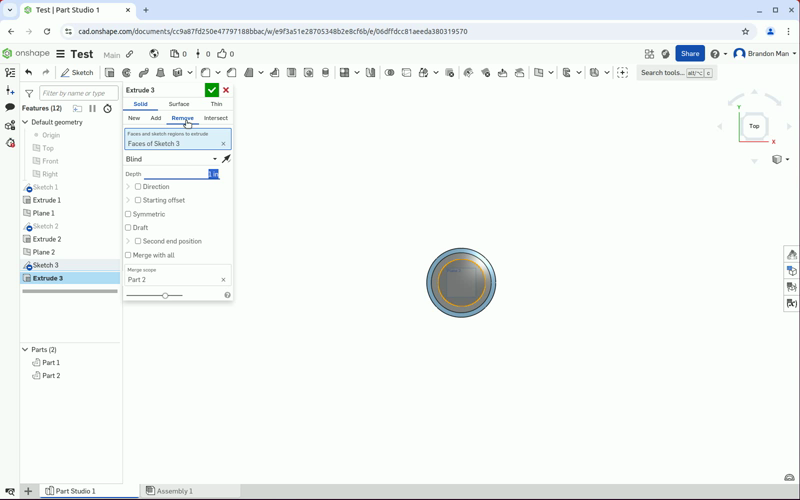
text(2.648)
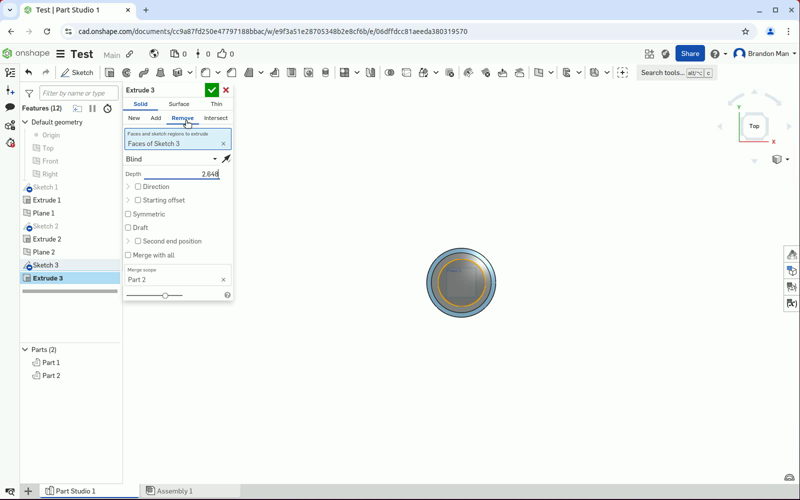
key(tab, 6)
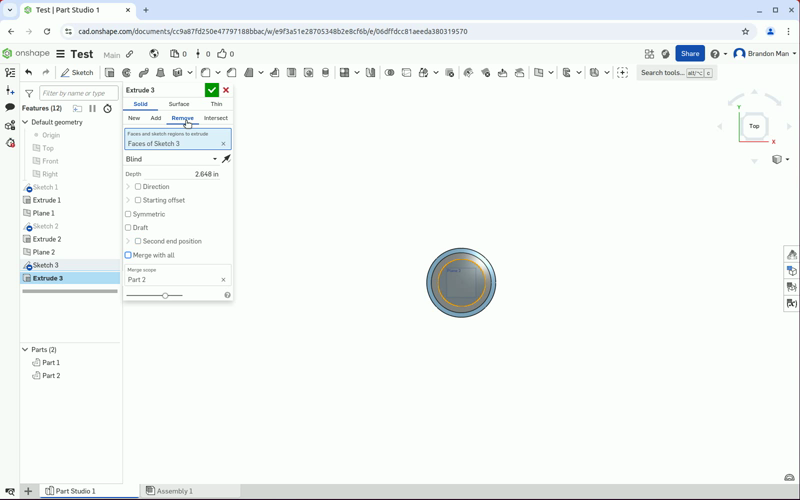
key(space)
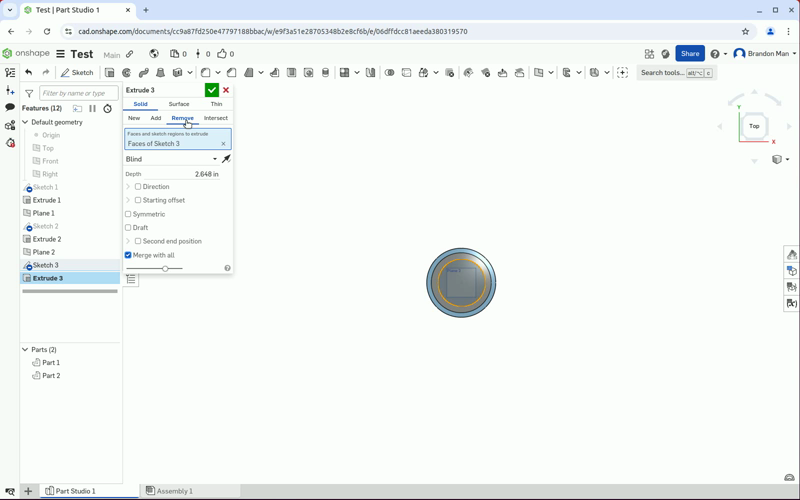
key(enter)
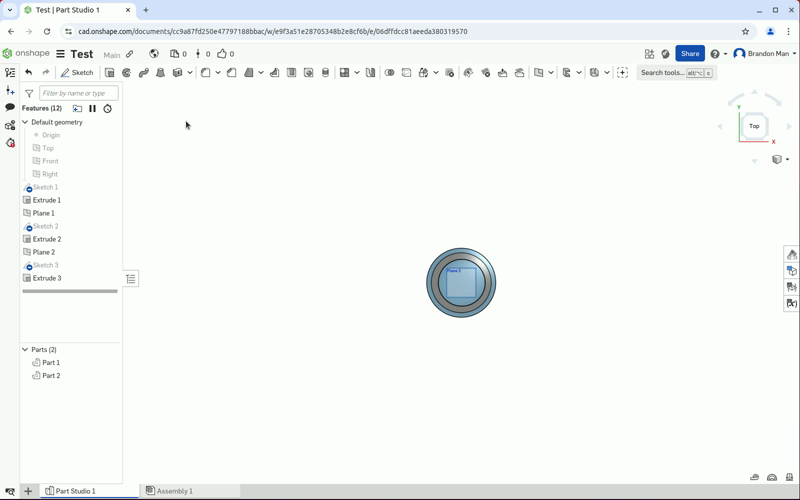
key(shift+h)
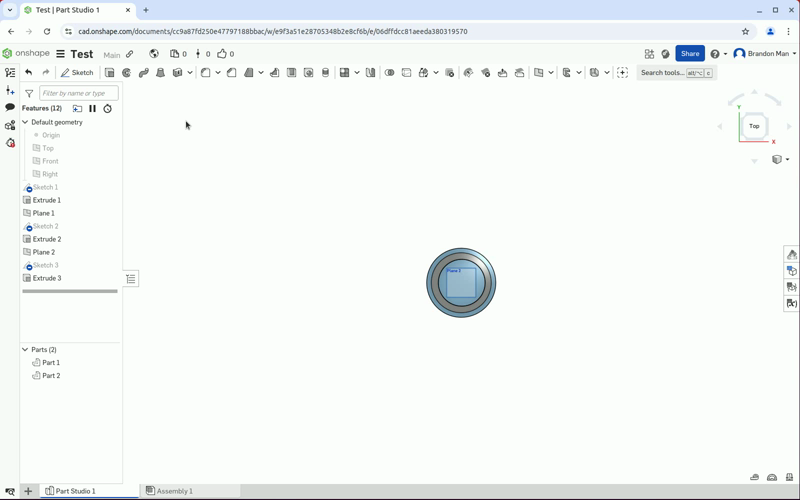
key(shift+h)
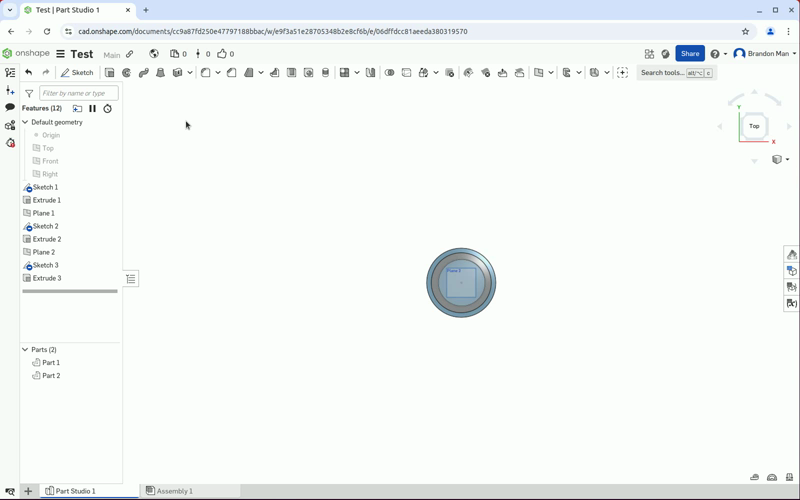
key(shift+7)
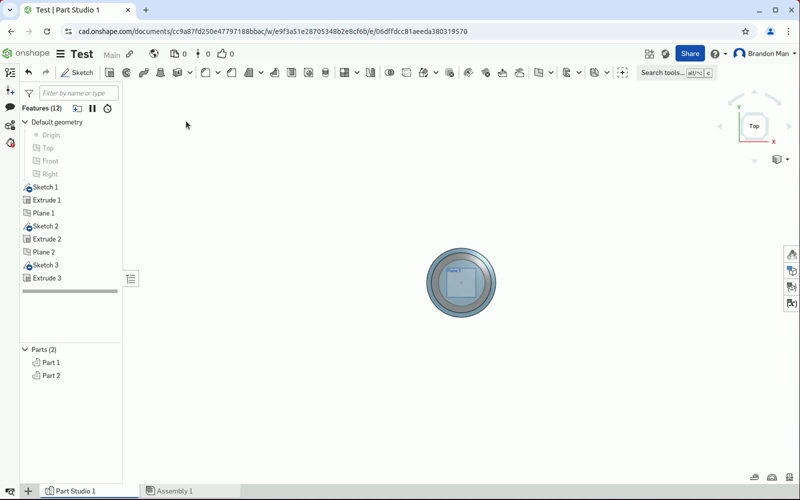
key(up, 3)
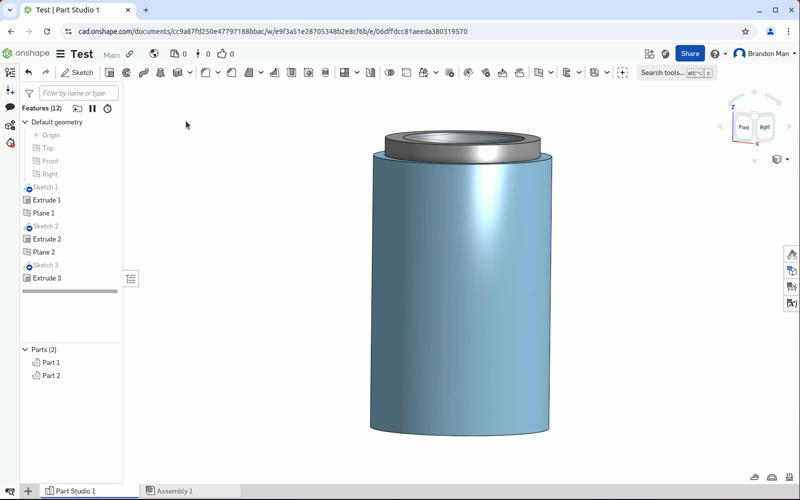
key(left, 3)
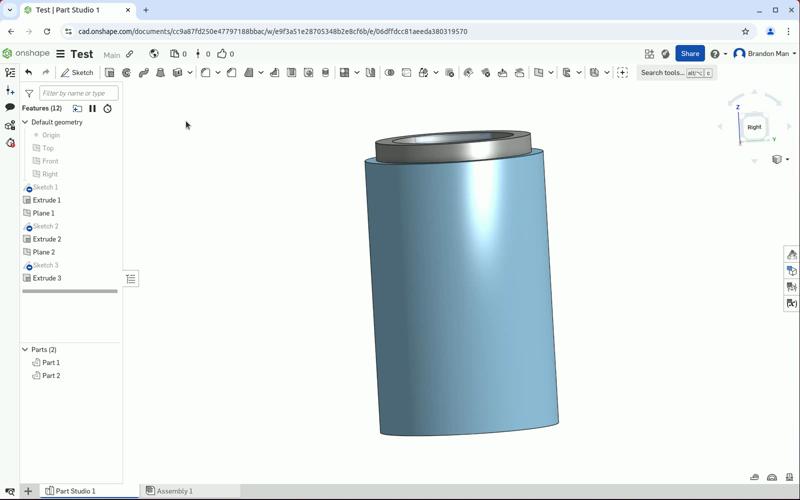
key(right, 3)
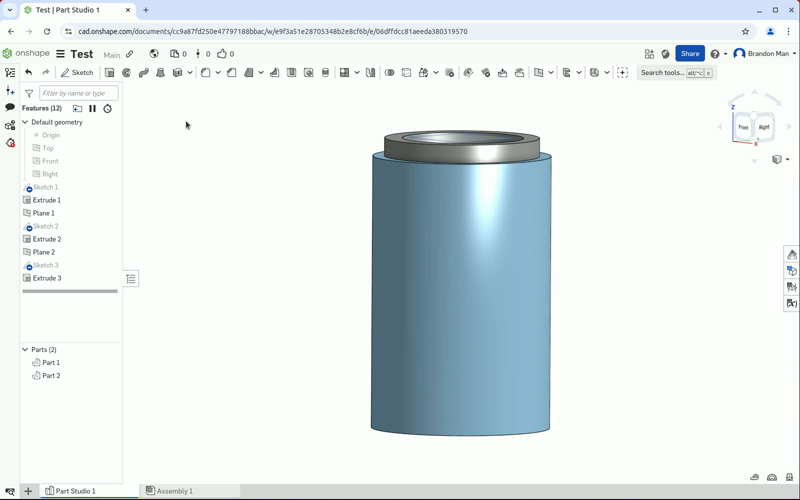
key(down, 3)
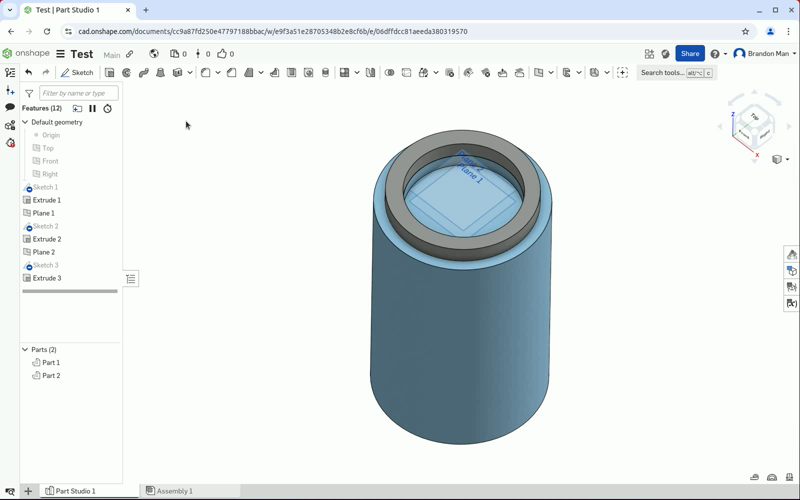
mouse_move(73, 189)
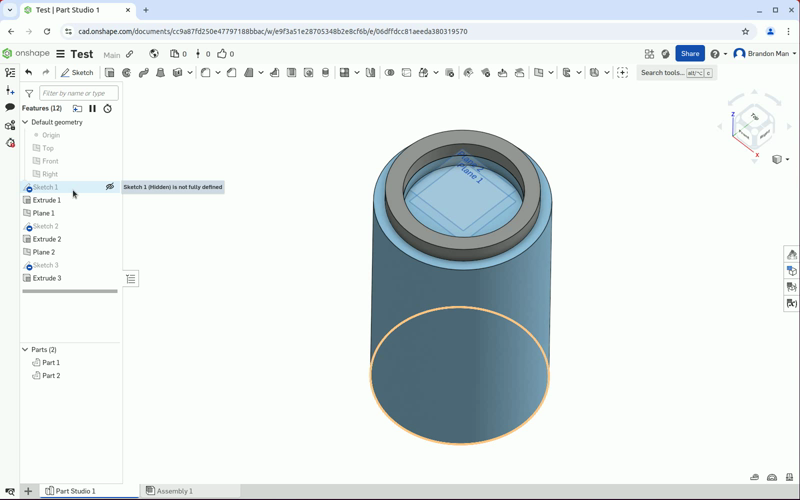
click(73, 189)